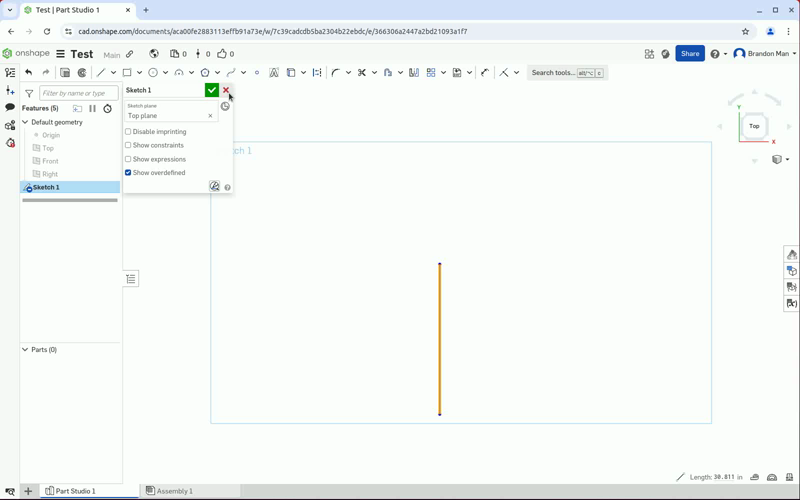
key(shift+h)
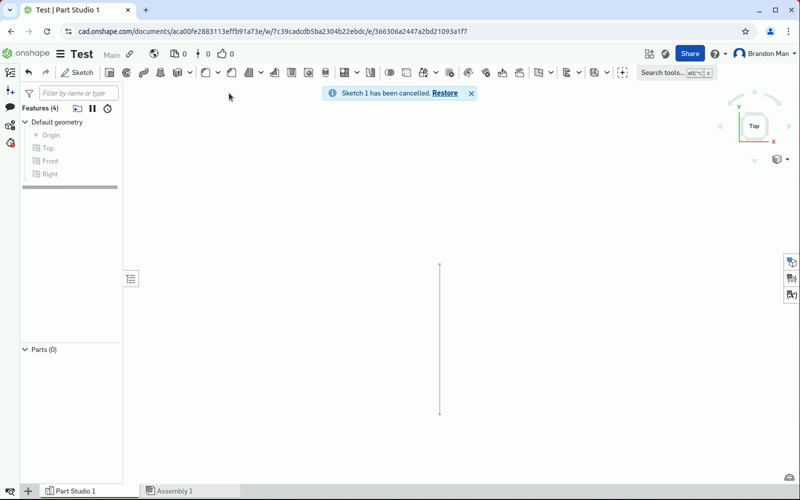
mouse_move(73, 352)
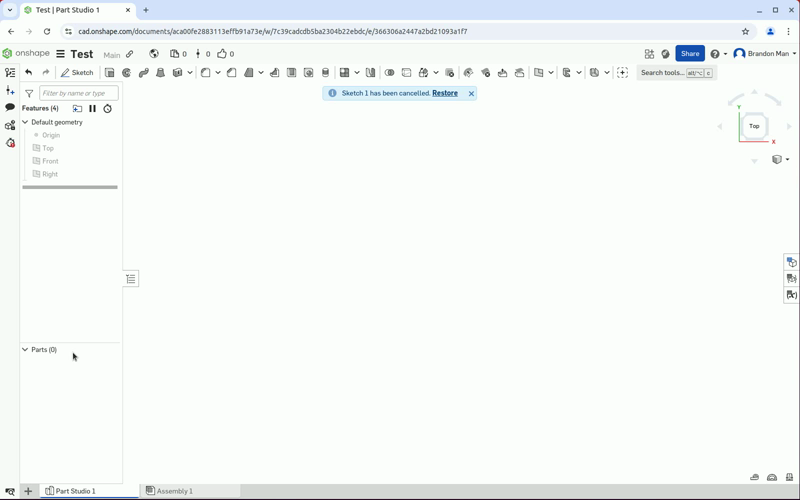
key(y)
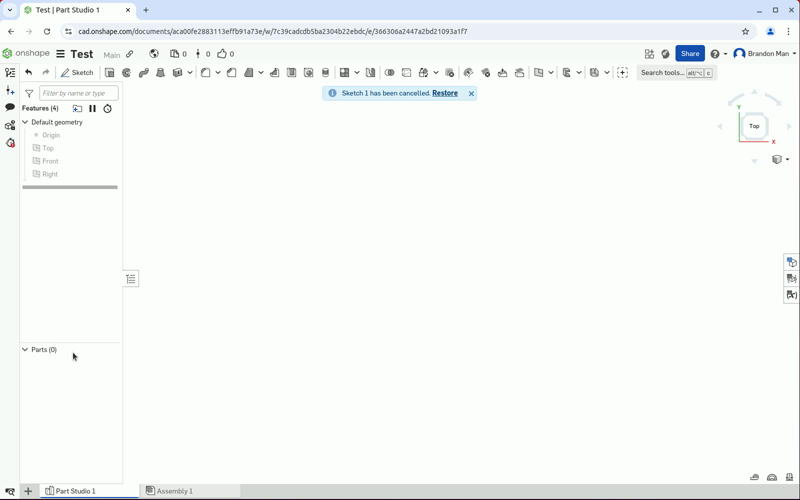
key(shift+p)
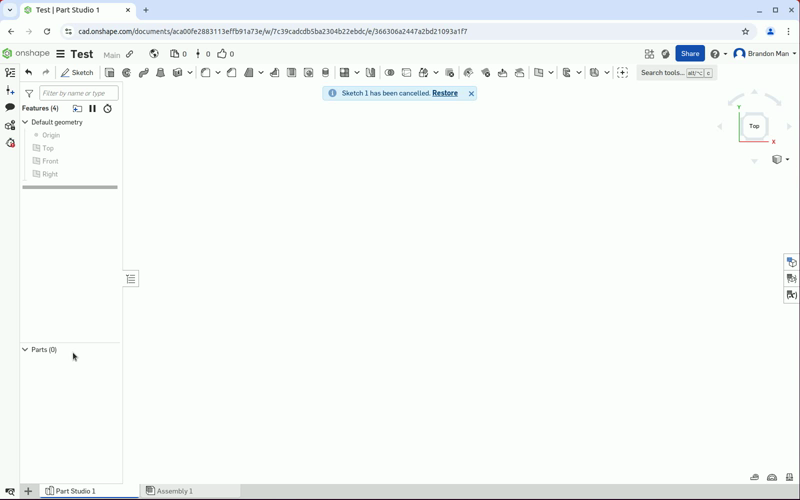
key(space)
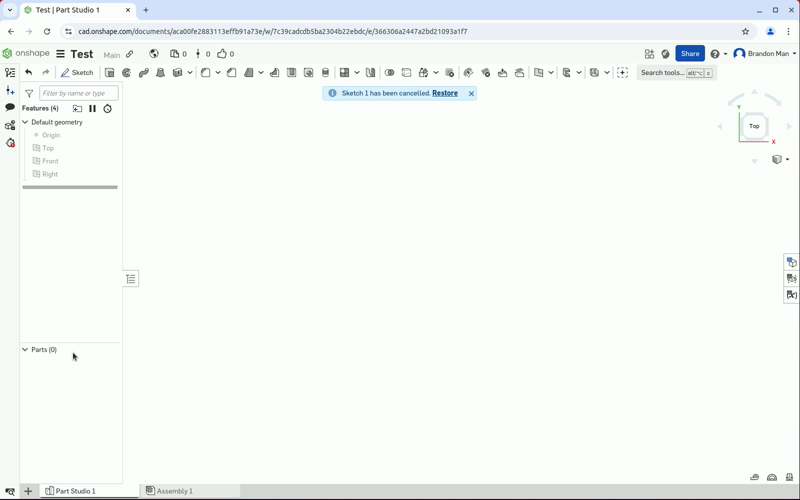
key_down(shift)
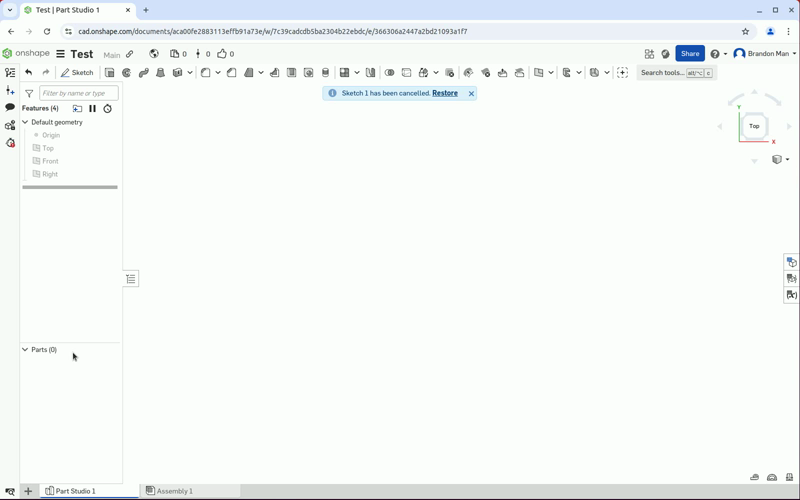
key(up)
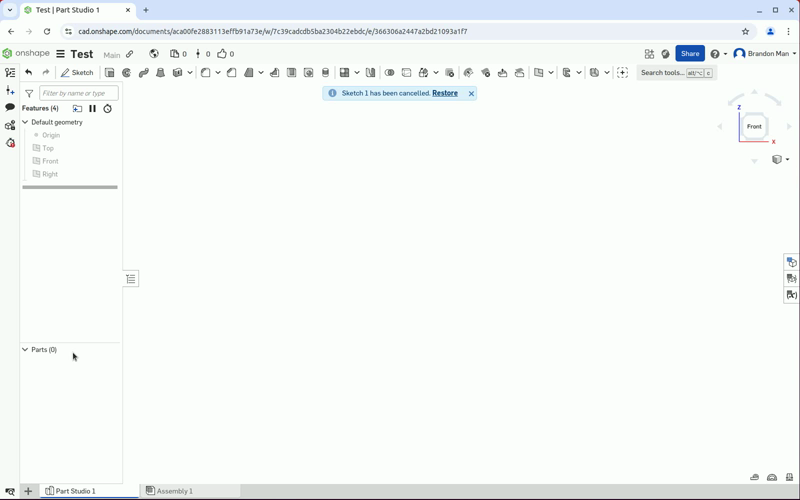
key_up(shift)
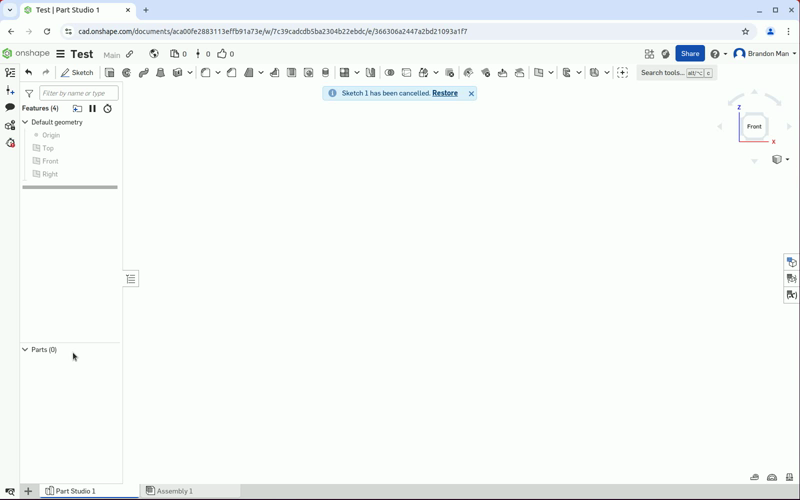
mouse_move(73, 352)
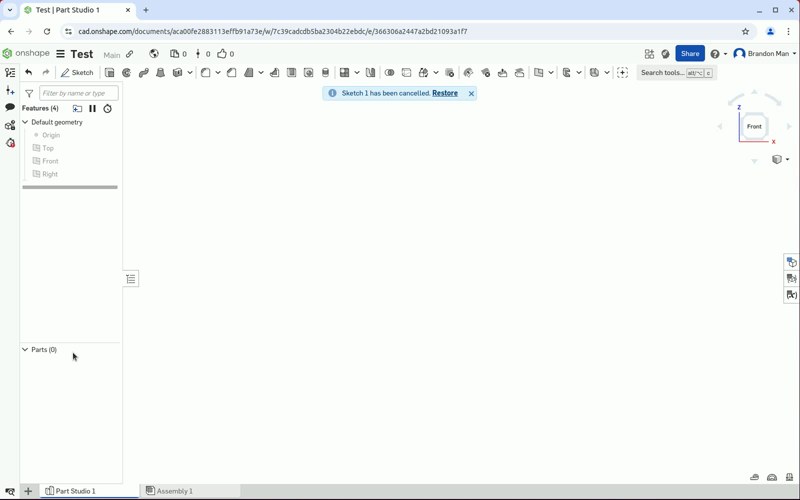
key(shift+y)
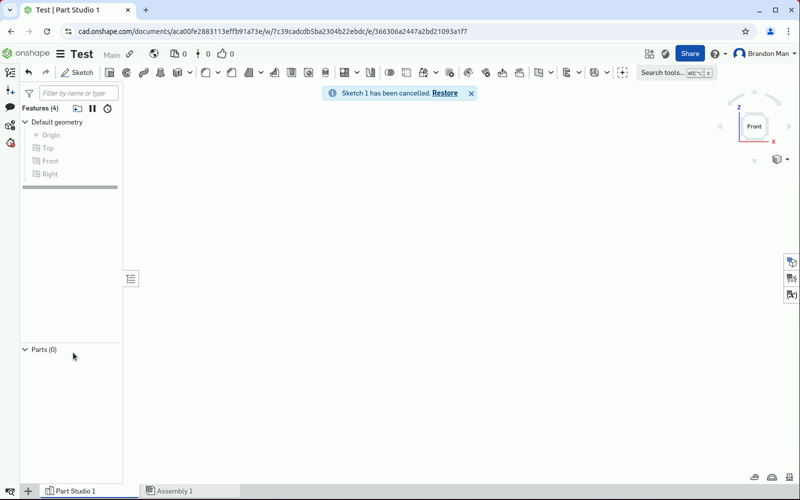
key(shift+s)
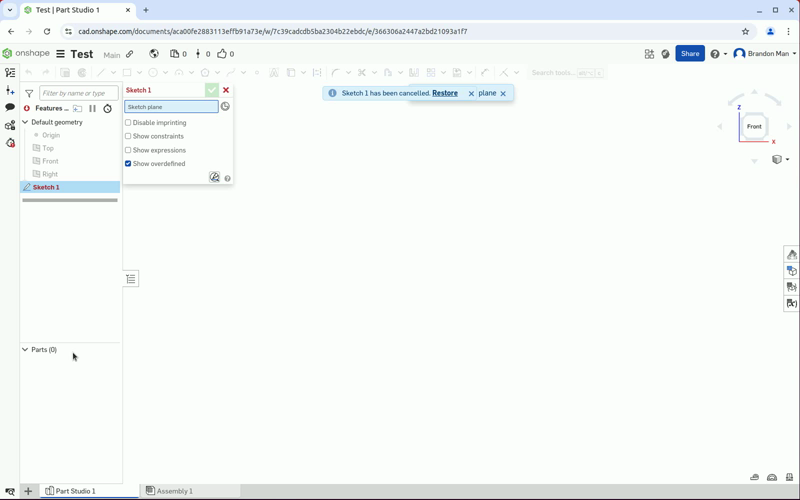
mouse_move(73, 163)
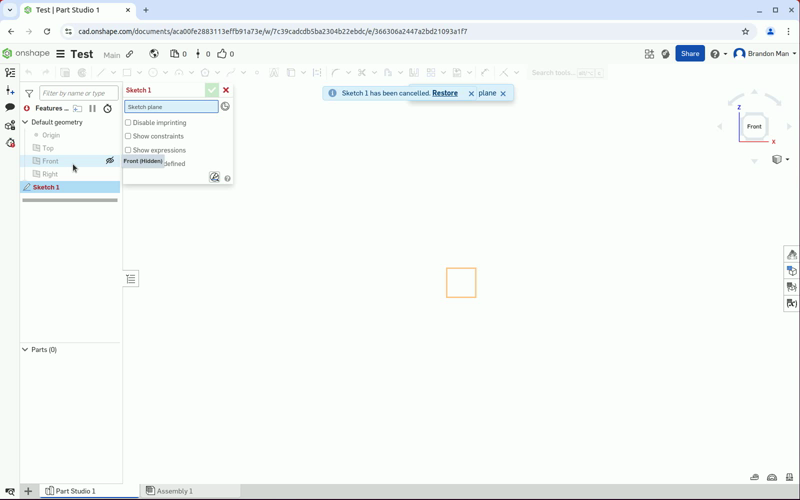
click(73, 163)
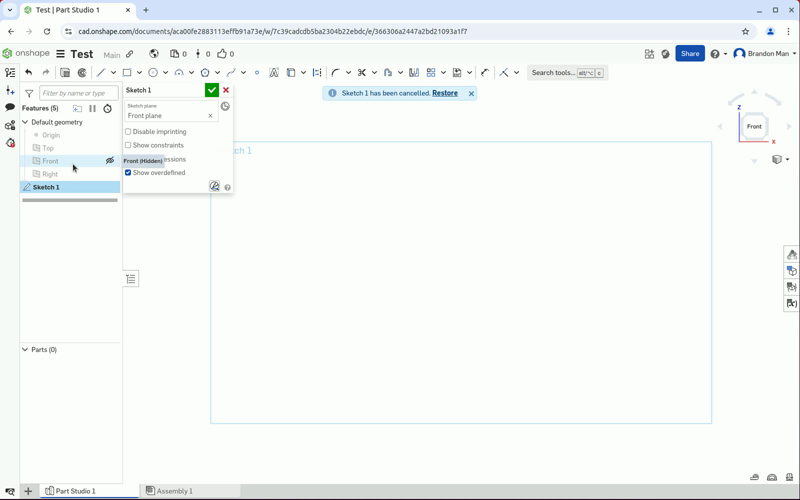
mouse_move(73, 352)
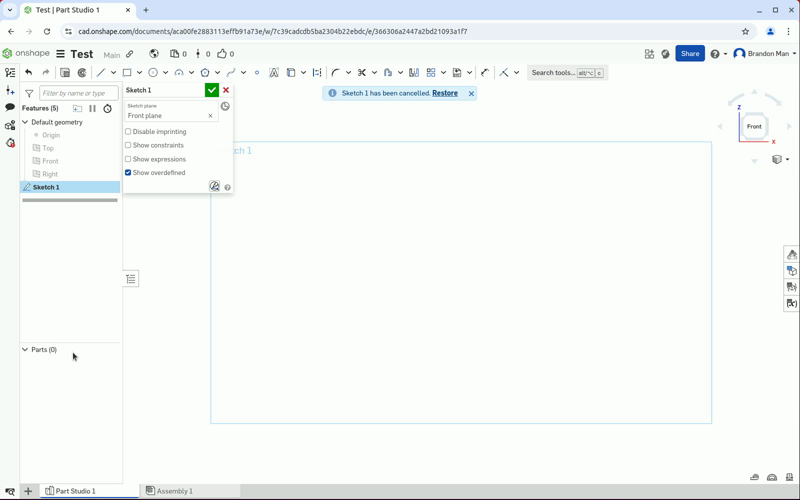
key(y)
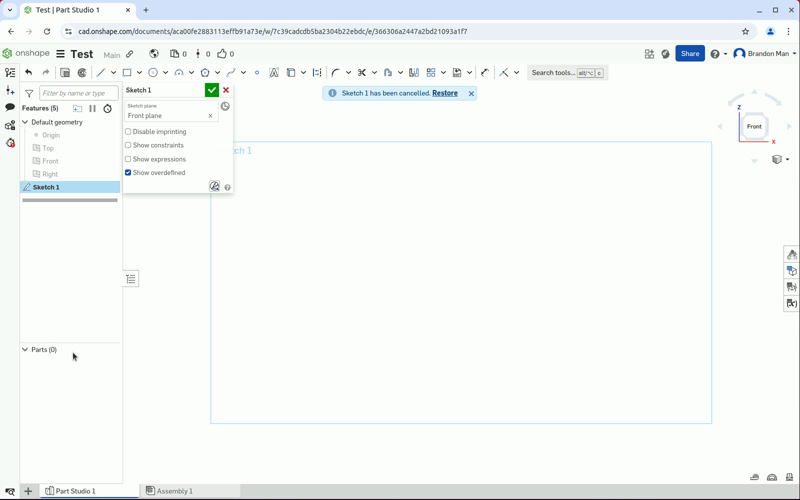
key(l)
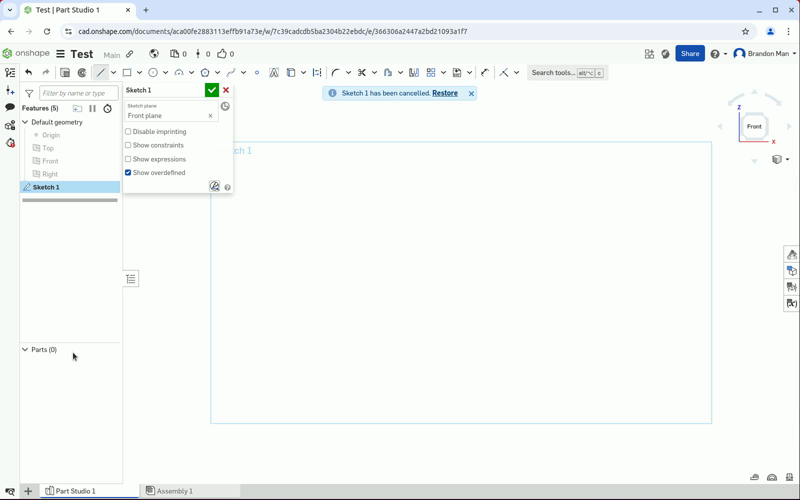
key_down(shift)
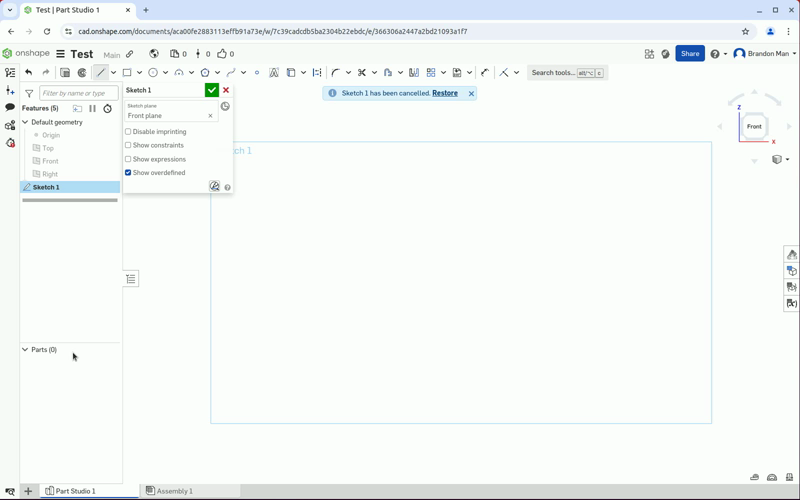
mouse_move(460, 282)
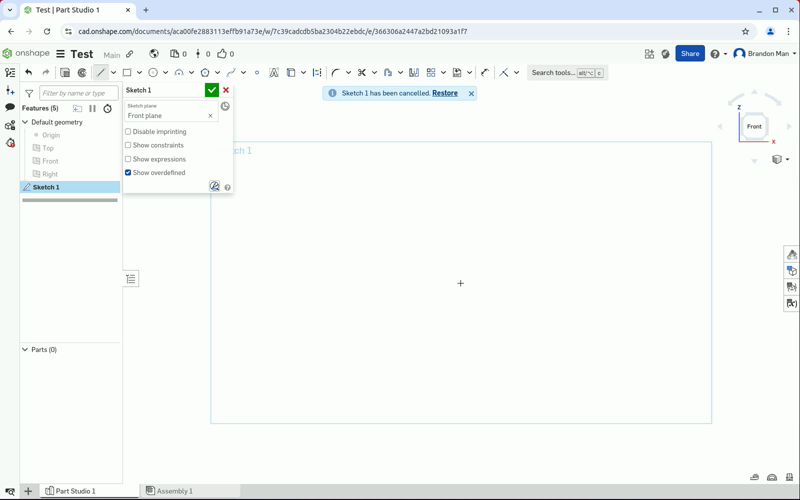
click(460, 282)
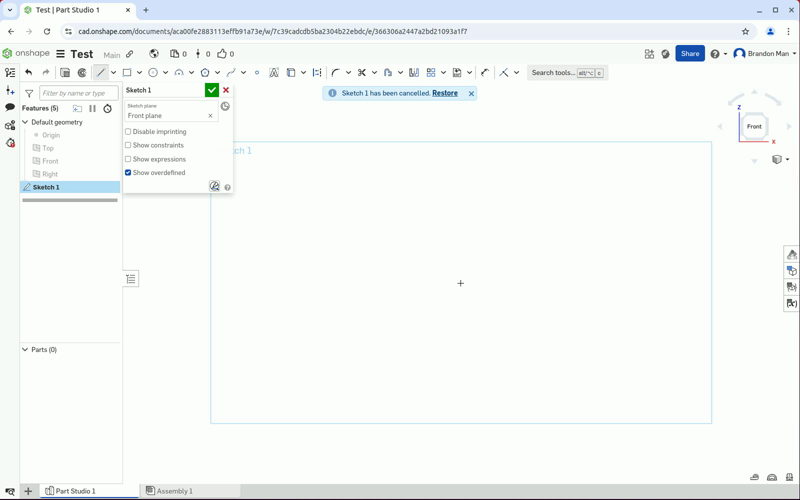
key_up(shift)
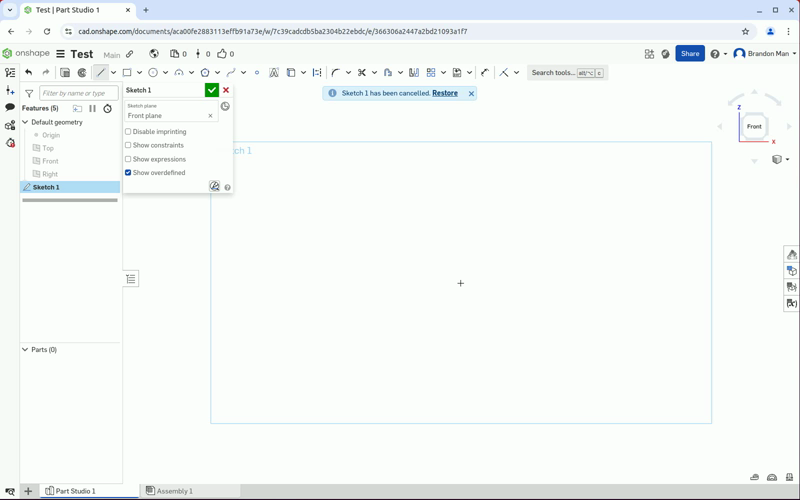
key_down(shift)
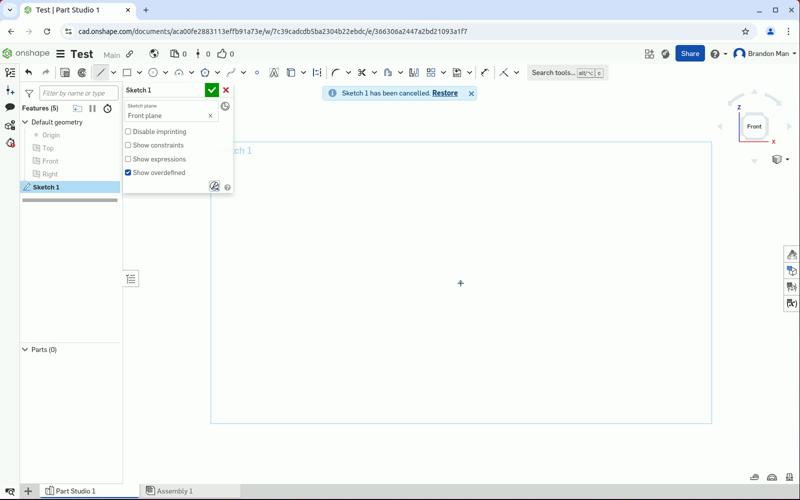
mouse_move(573, 282)
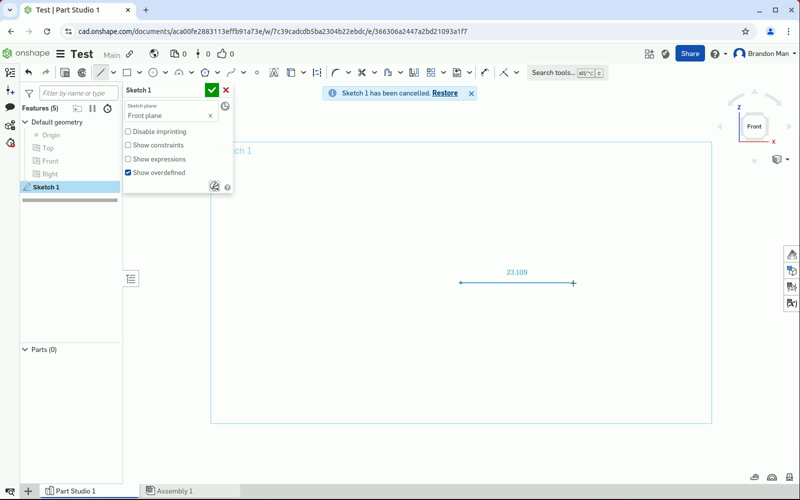
click(573, 282)
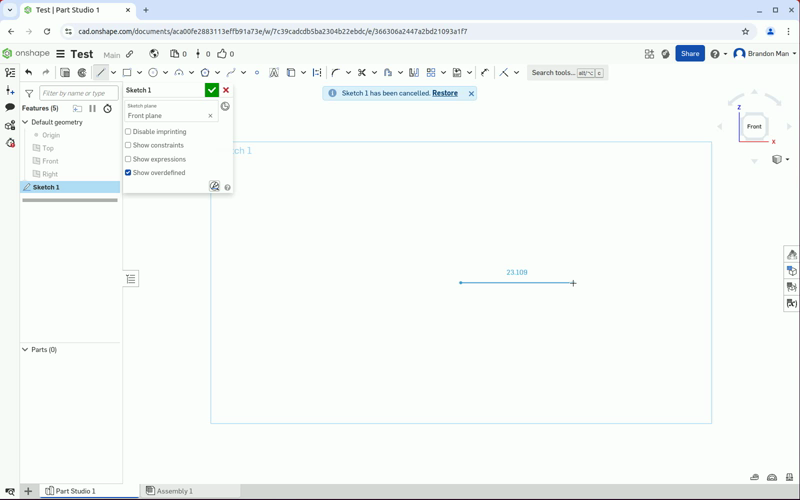
key_up(shift)
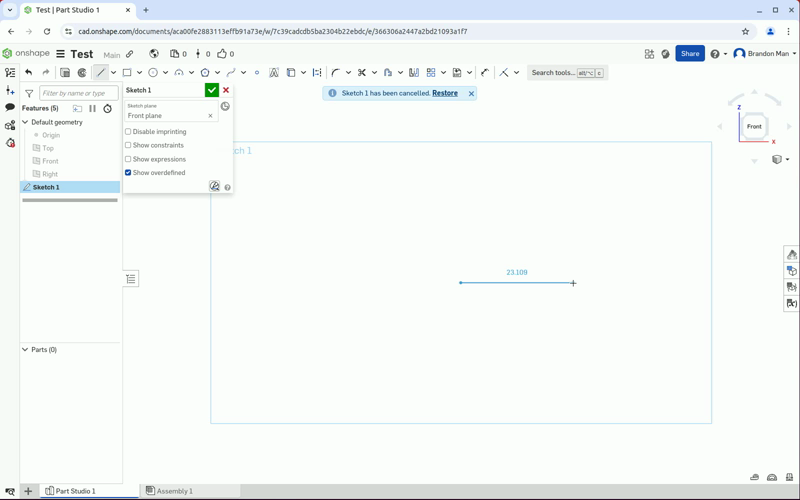
key_down(shift)
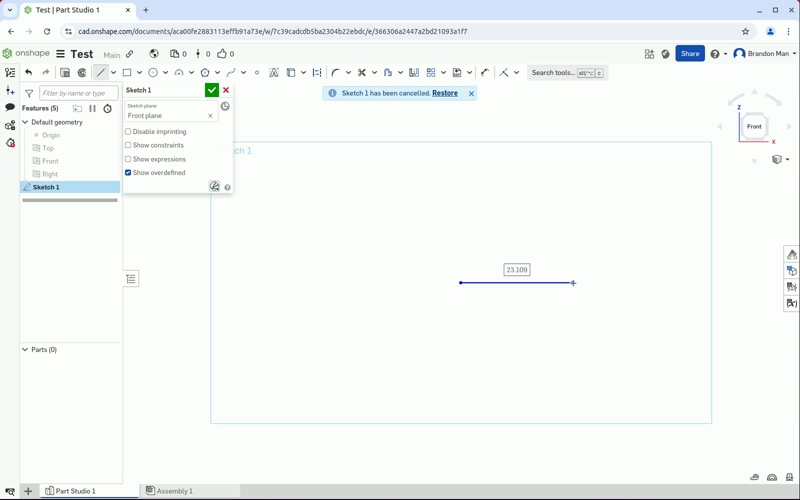
mouse_move(573, 189)
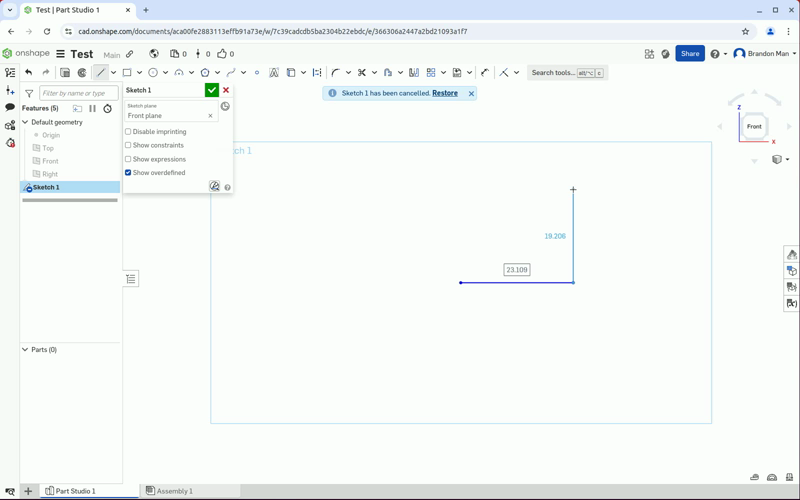
click(573, 189)
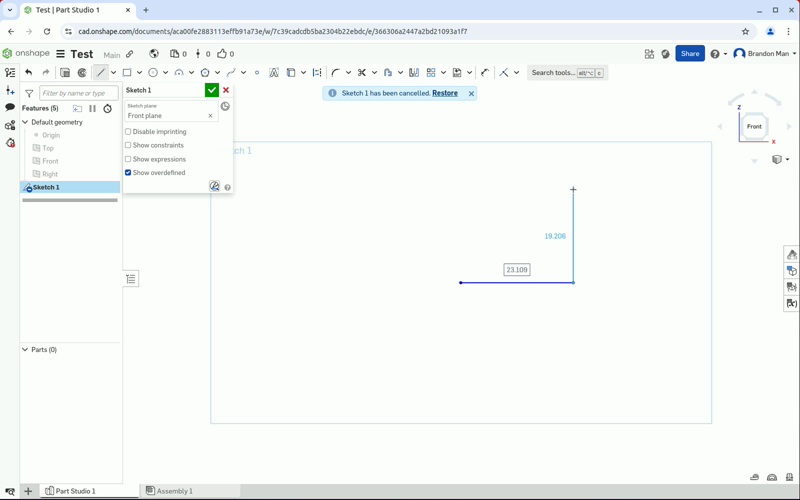
key_up(shift)
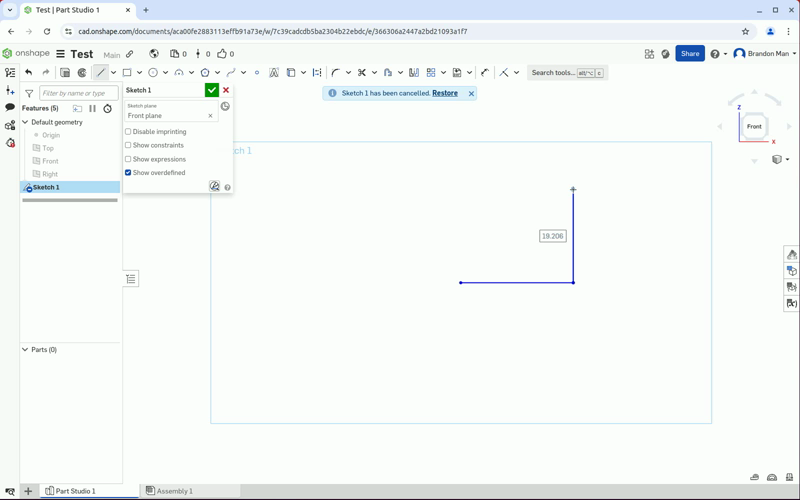
key_down(shift)
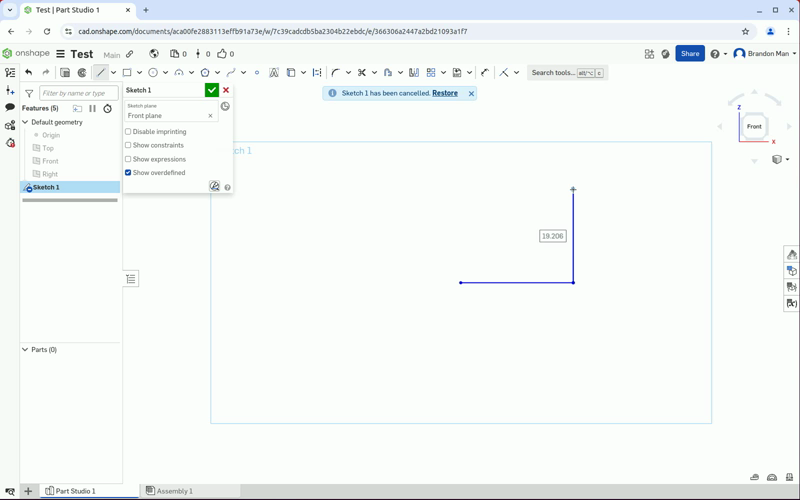
mouse_move(460, 189)
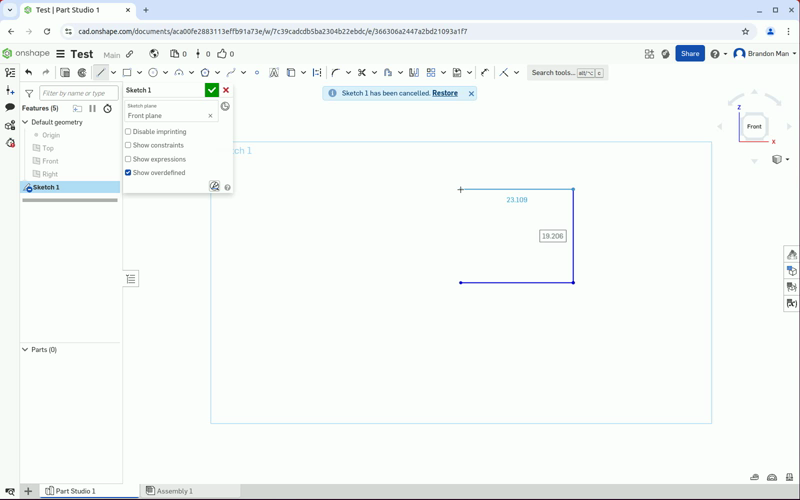
click(460, 189)
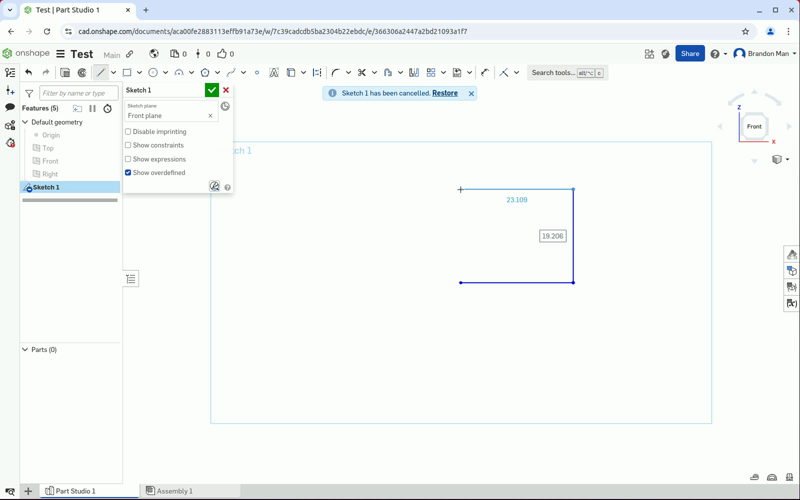
key_up(shift)
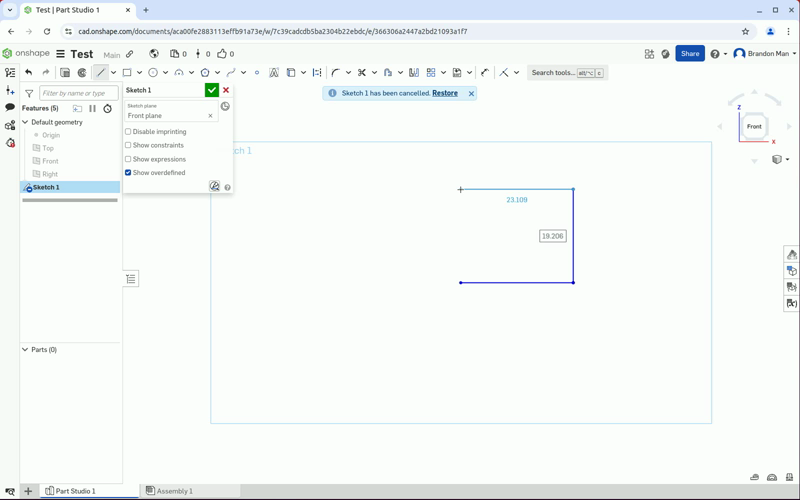
key_down(shift)
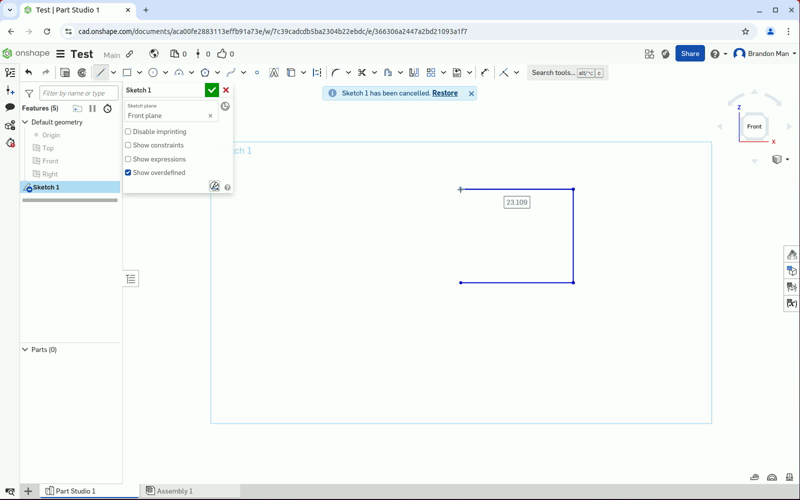
mouse_move(460, 282)
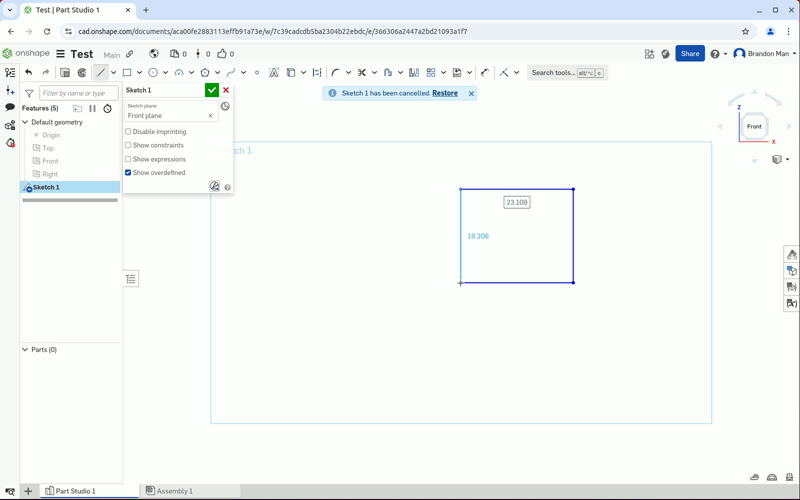
key_up(shift)
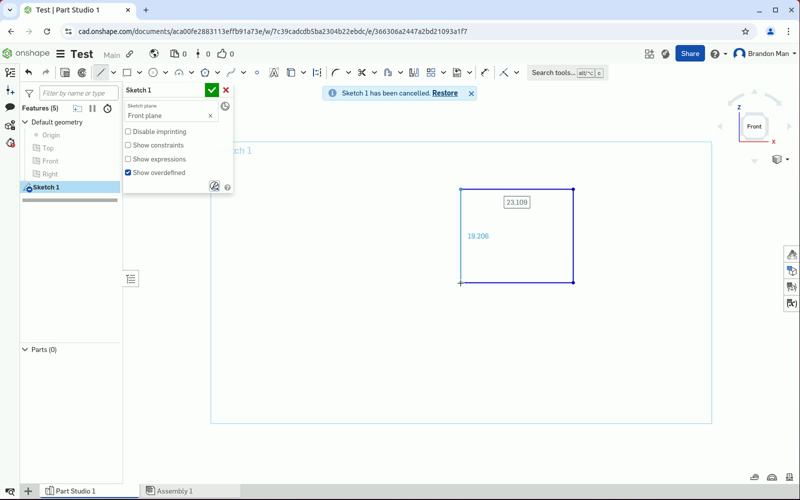
click(460, 282)
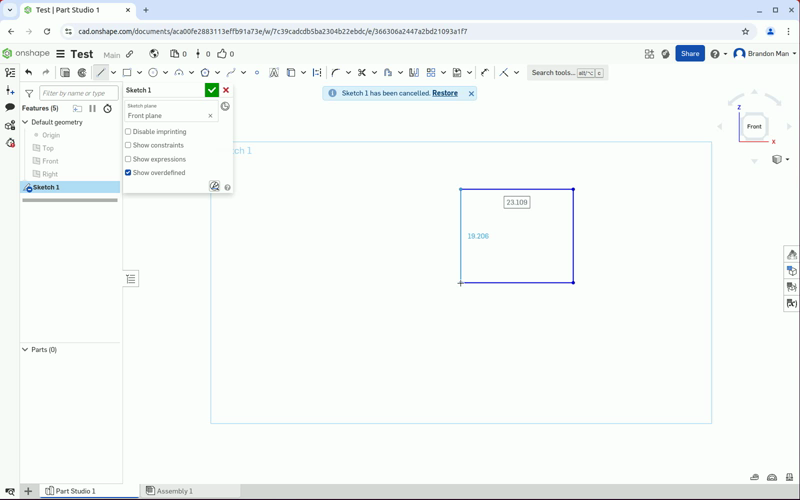
key(esc)
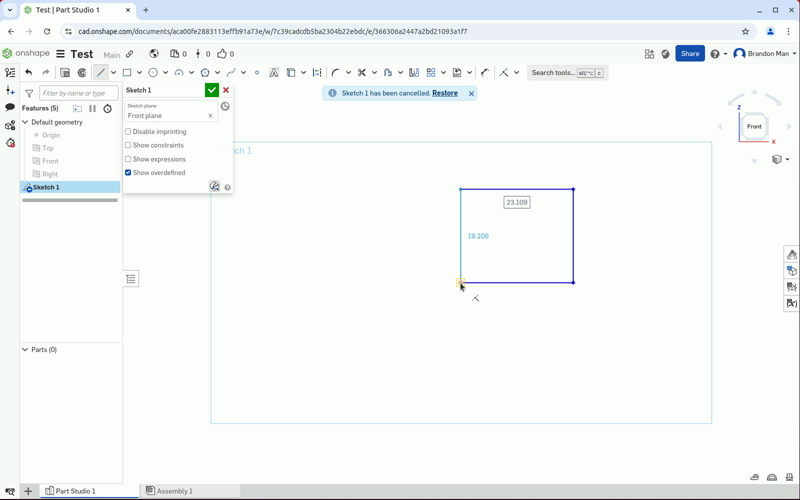
mouse_move(549, 245)
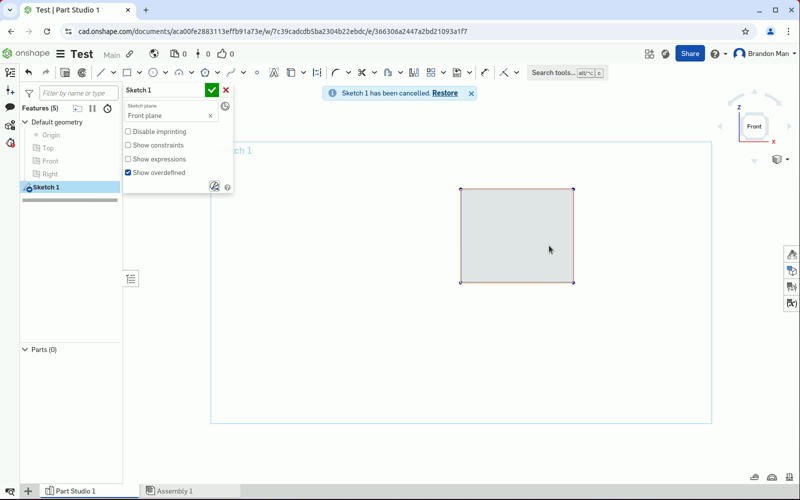
click(549, 245)
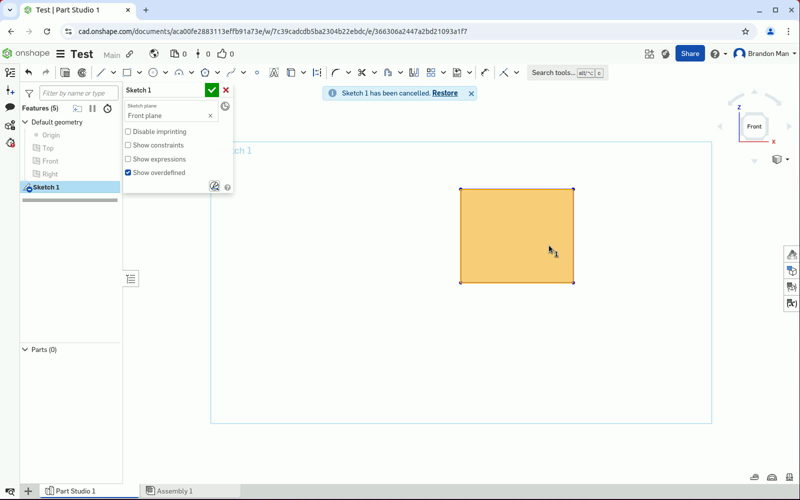
mouse_move(73, 352)
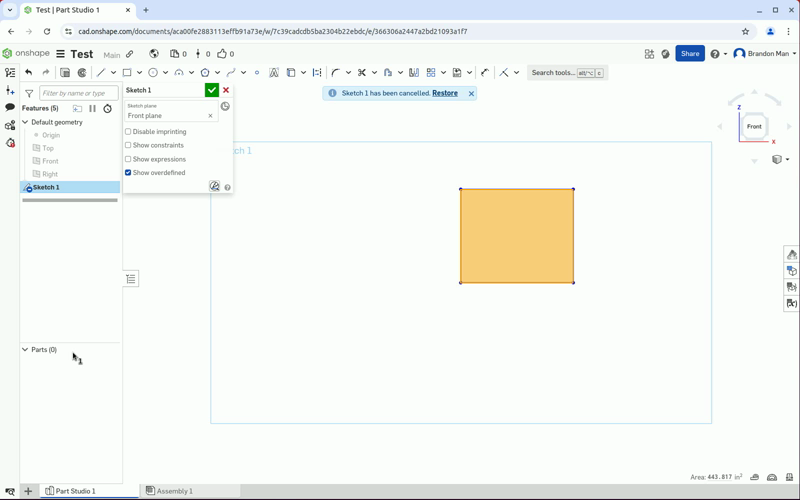
key(shift+y)
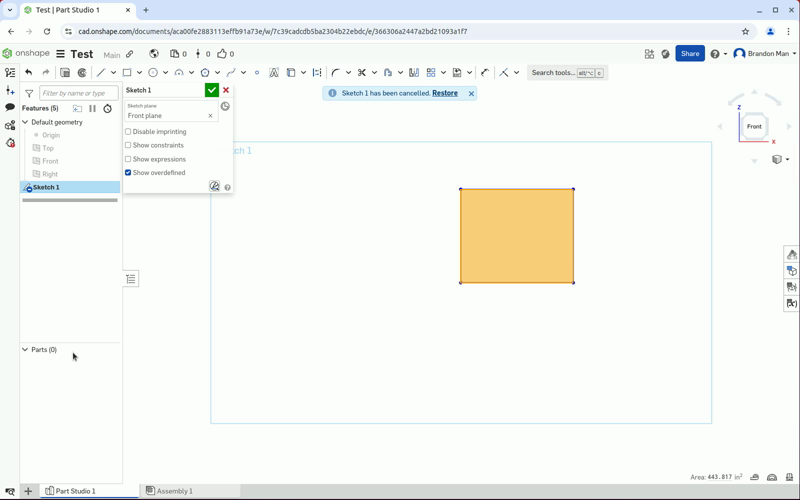
key(shift+e)
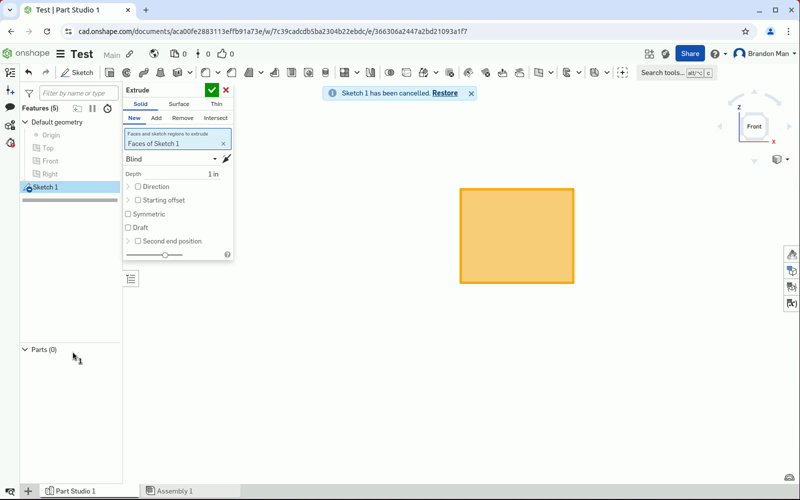
mouse_move(143, 106)
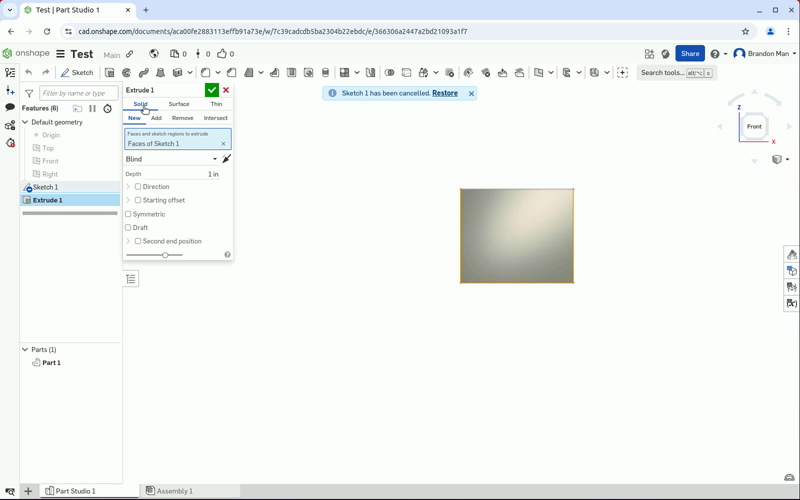
click(143, 106)
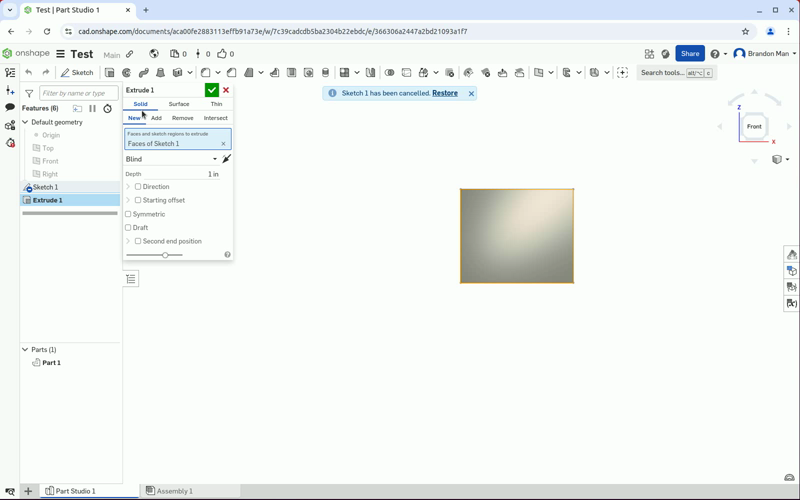
mouse_move(137, 120)
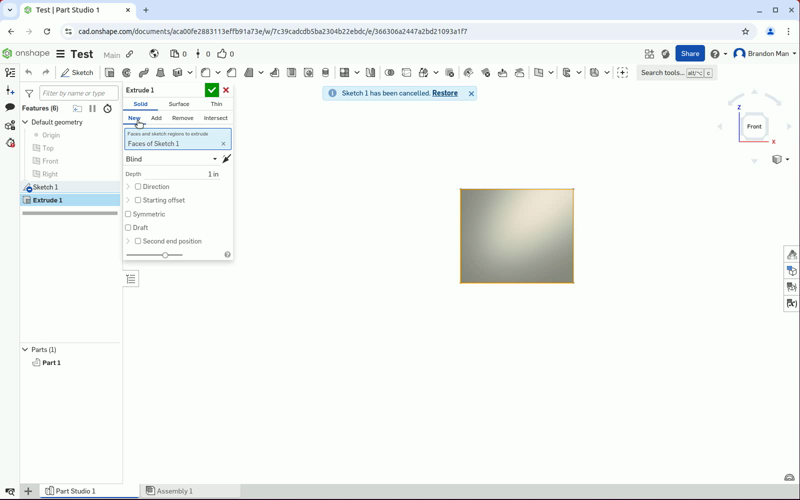
click(137, 120)
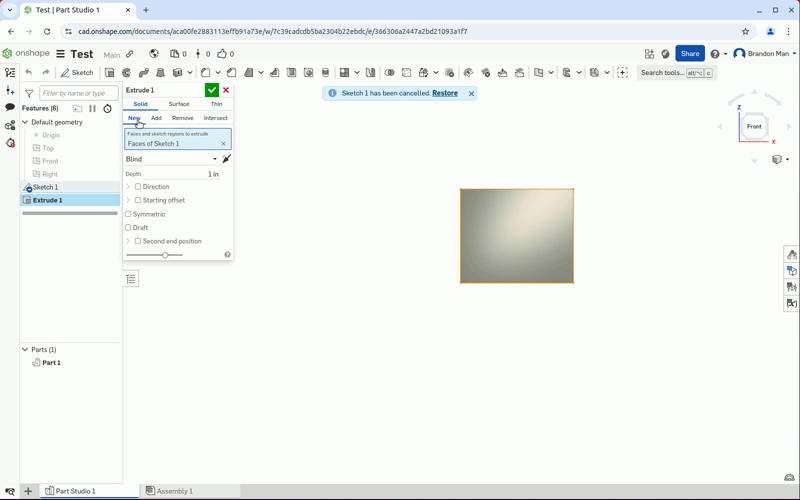
key(tab, 4)
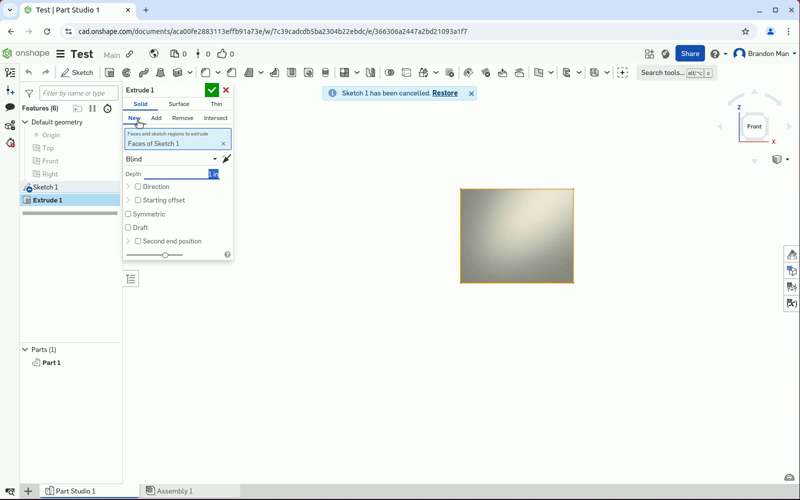
text(15.405)
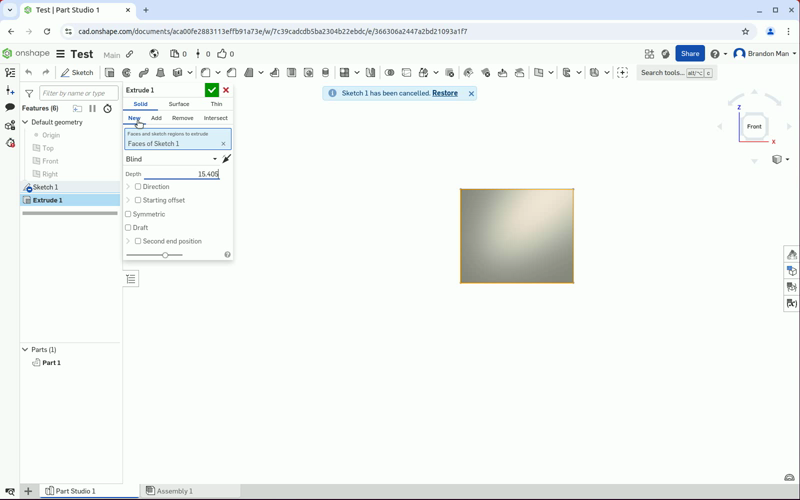
key(enter)
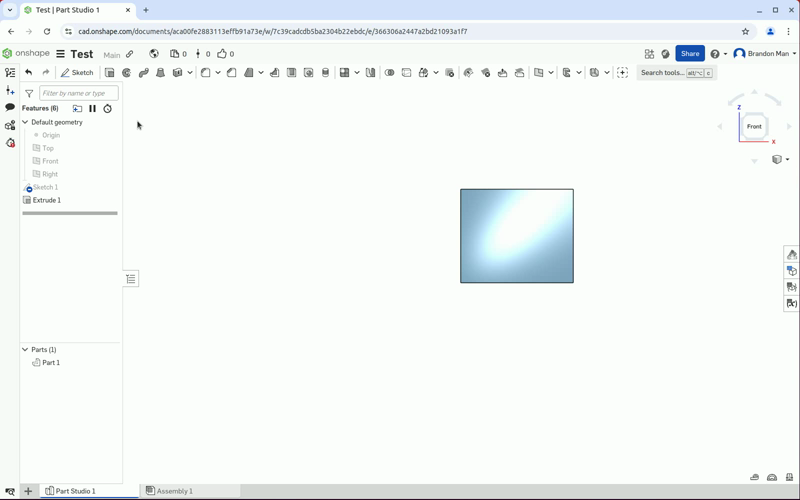
key(shift+h)
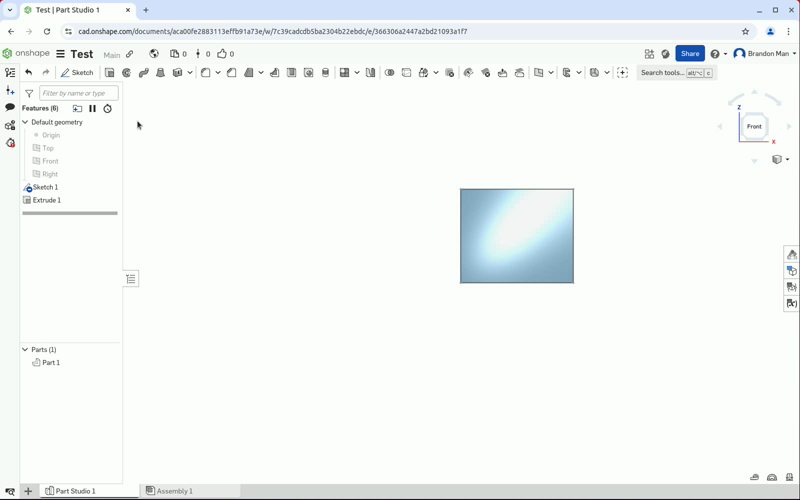
key(shift+h)
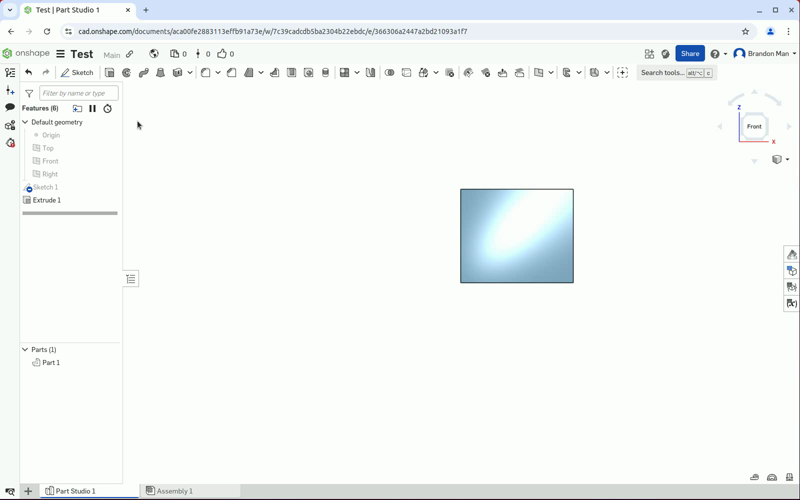
mouse_move(73, 189)
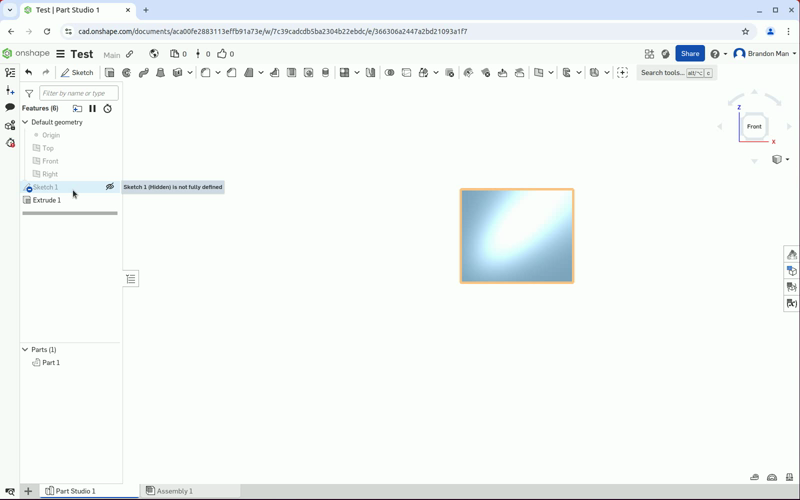
click(73, 189)
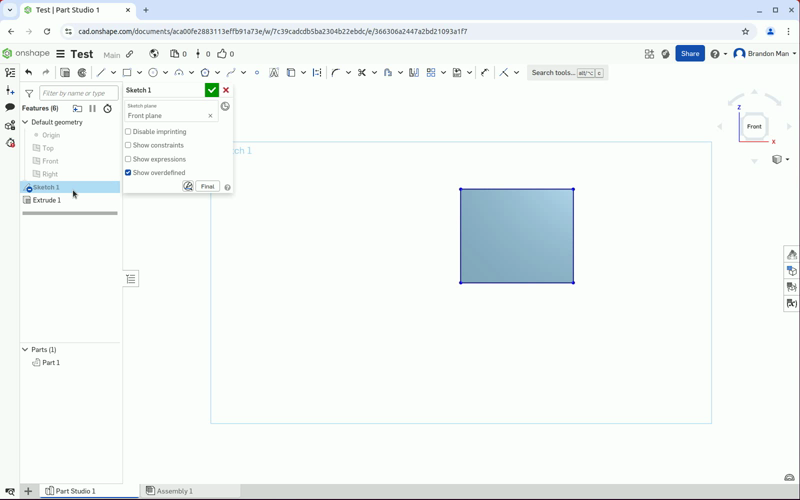
mouse_move(229, 92)
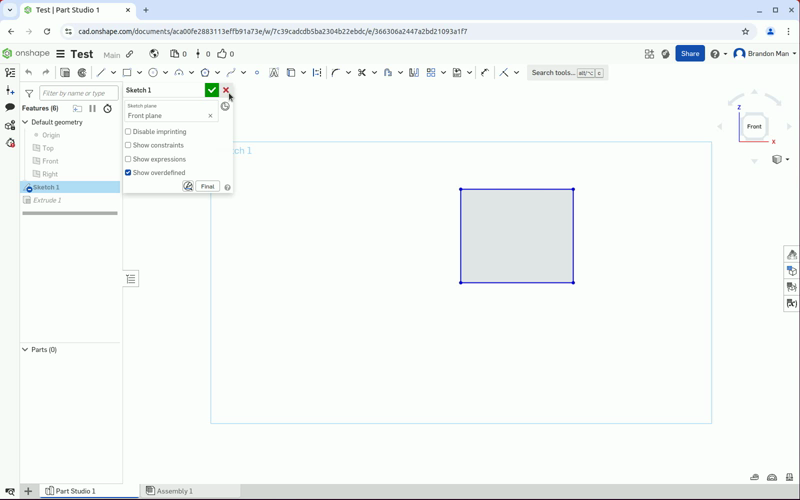
click(229, 92)
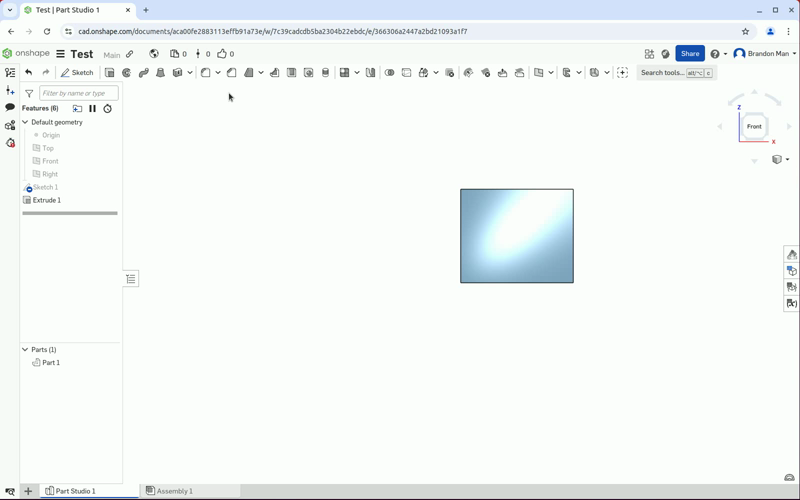
mouse_move(73, 352)
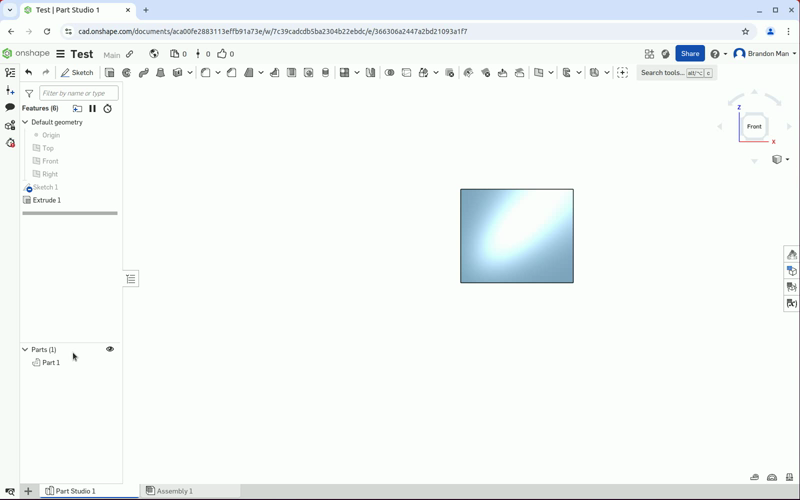
key(y)
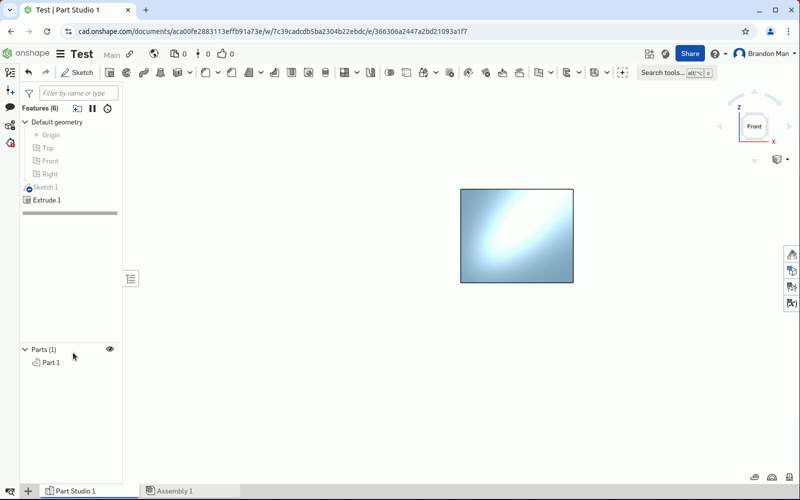
key(shift+p)
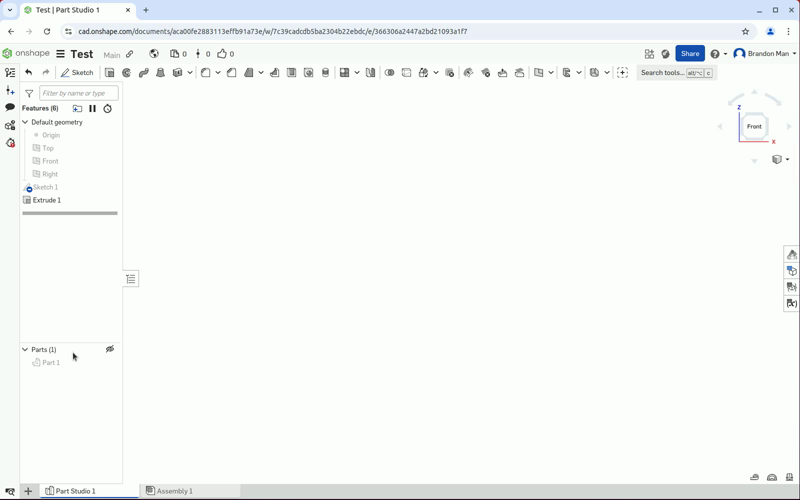
key(space)
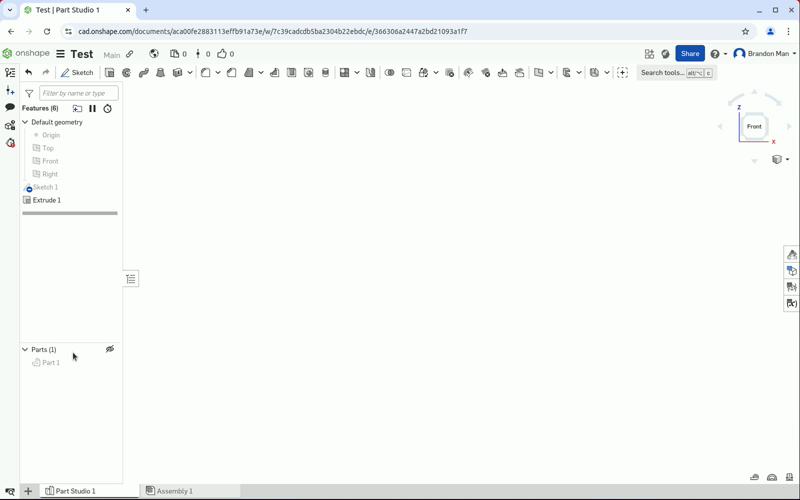
key_down(shift)
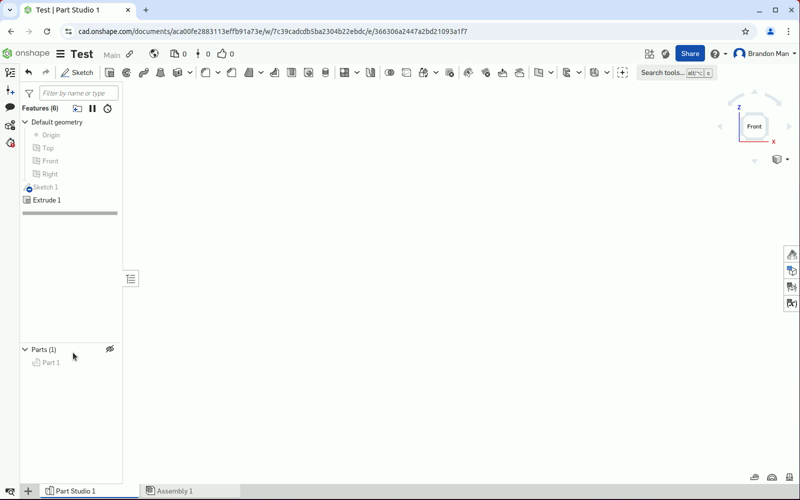
key(left)
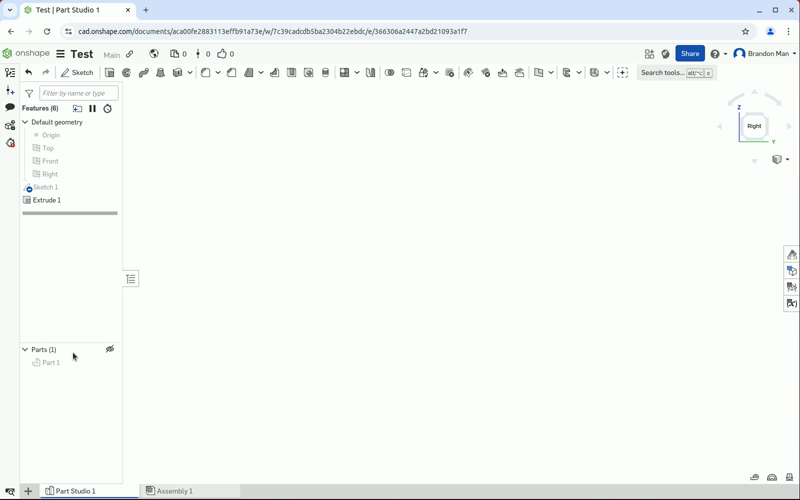
key_up(shift)
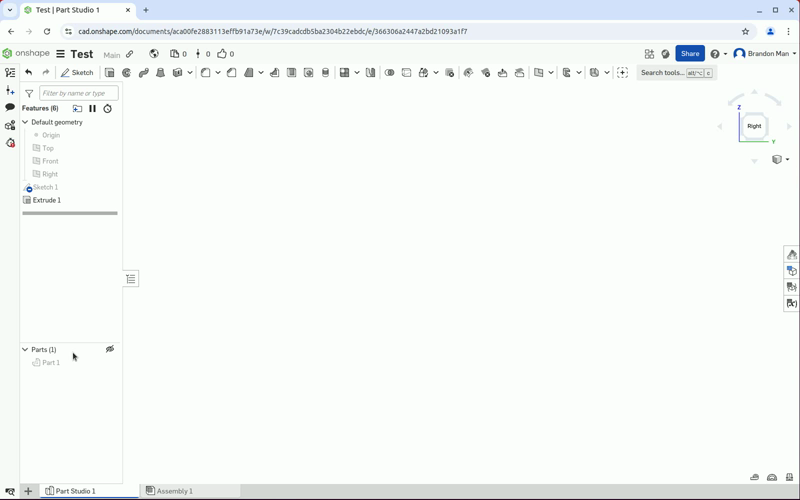
mouse_move(73, 352)
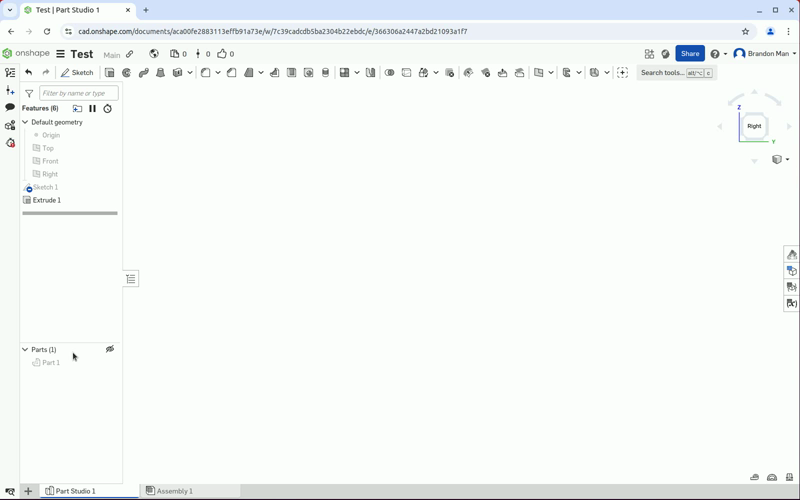
key(shift+y)
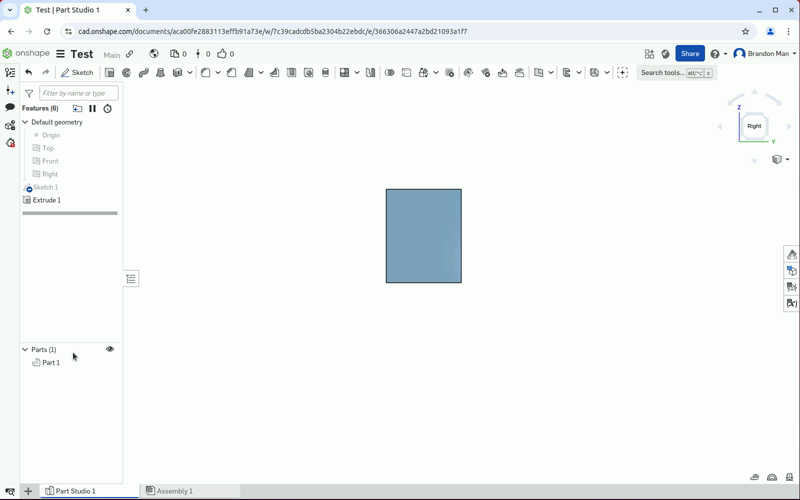
mouse_move(541, 75)
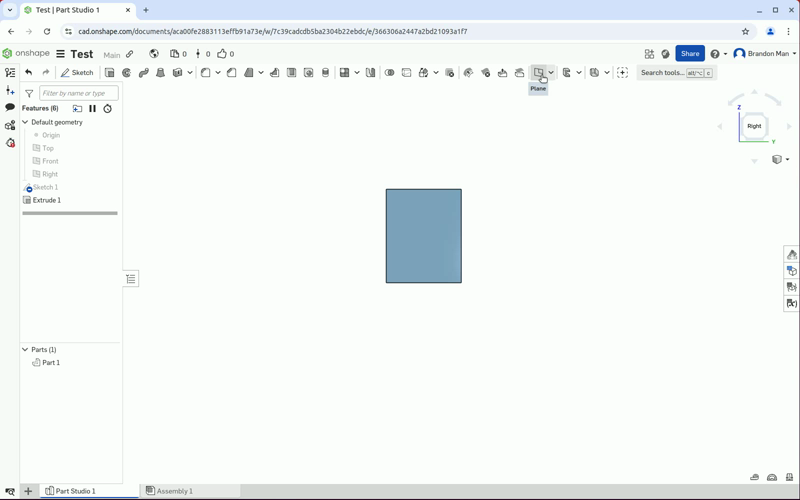
click(541, 75)
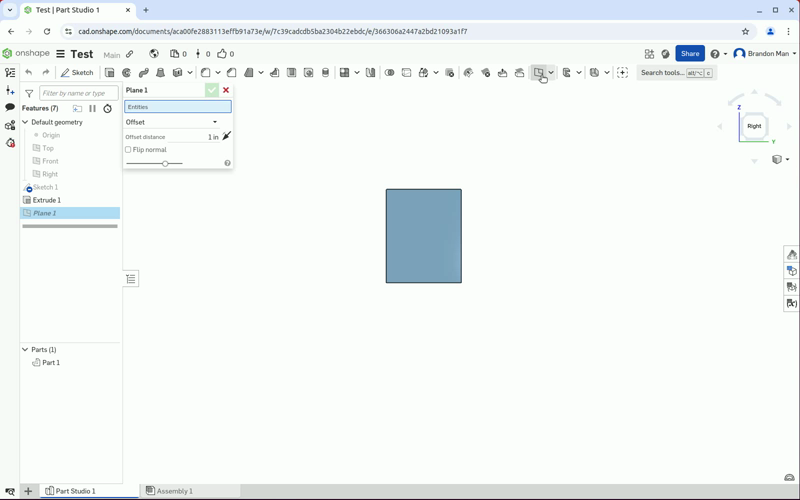
mouse_move(73, 176)
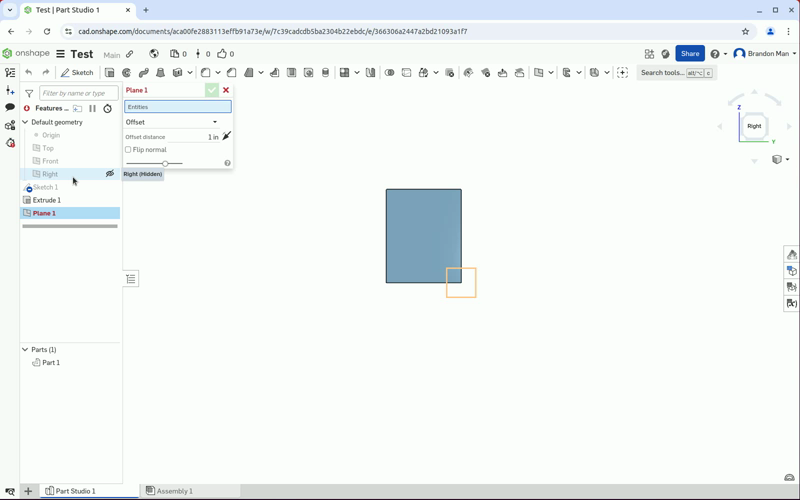
click(73, 176)
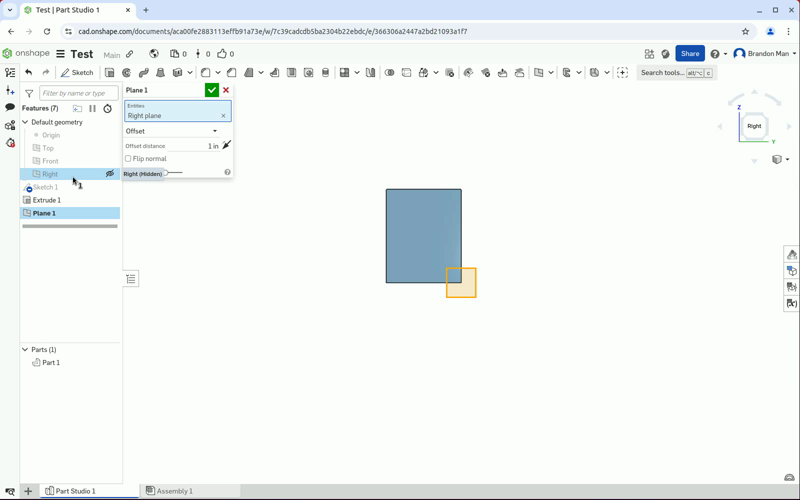
key(tab, 2)
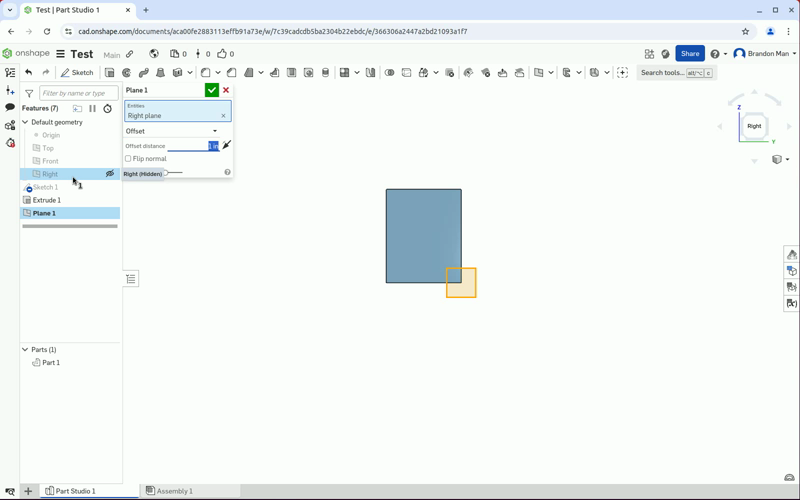
text(23.108)
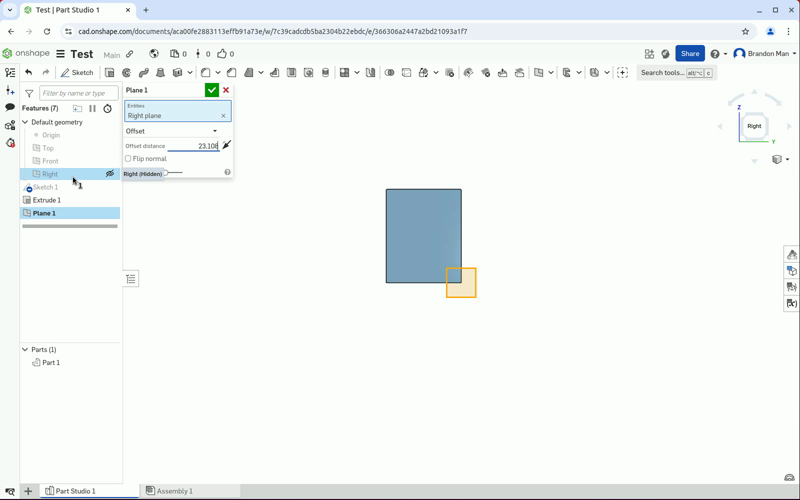
key(enter, 2)
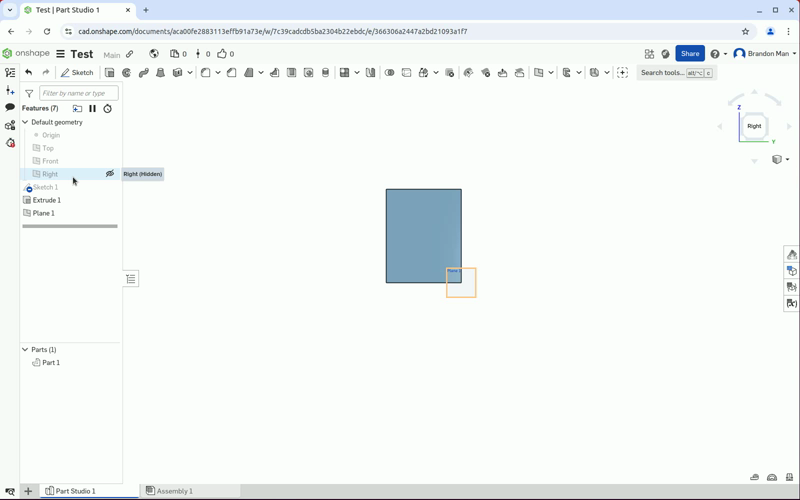
key(shift+s)
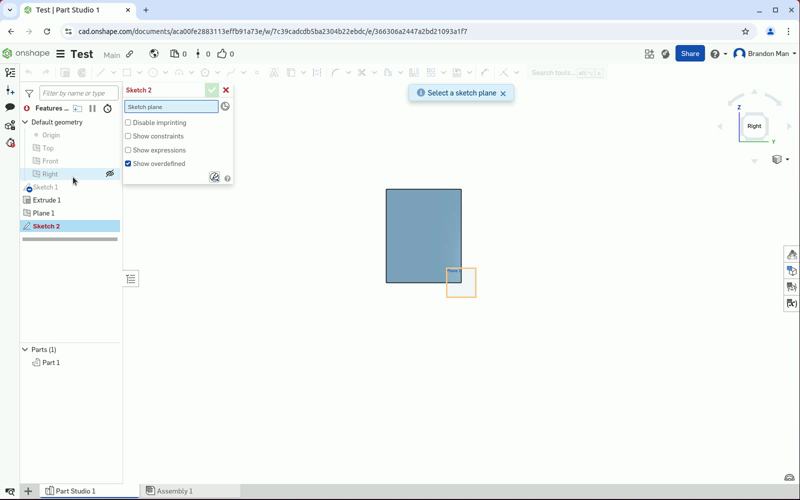
mouse_move(73, 215)
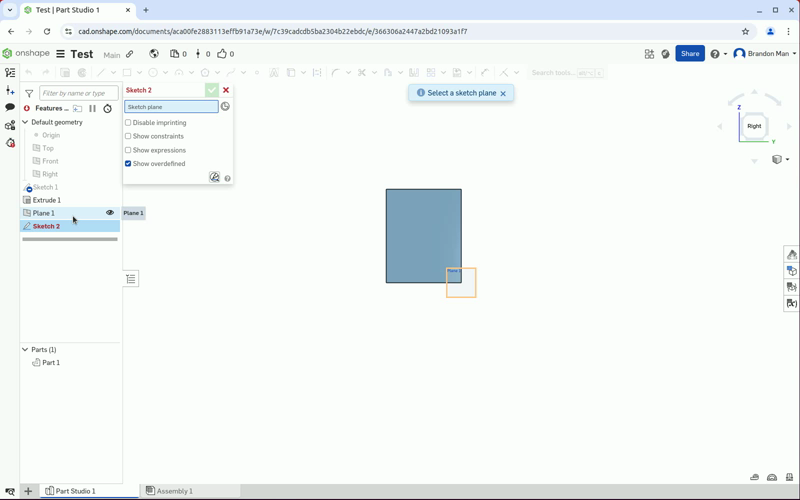
click(73, 215)
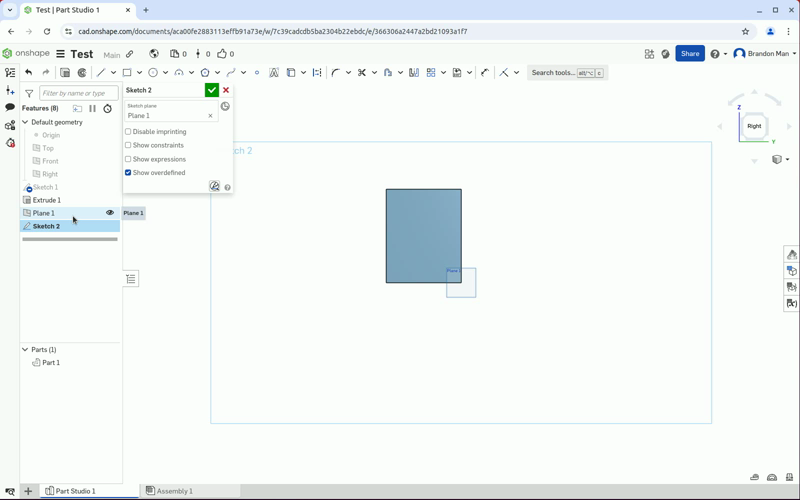
mouse_move(73, 352)
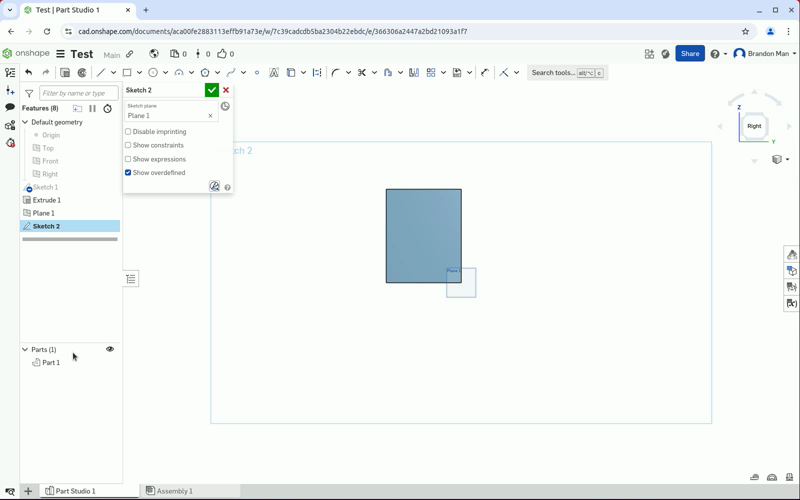
key(y)
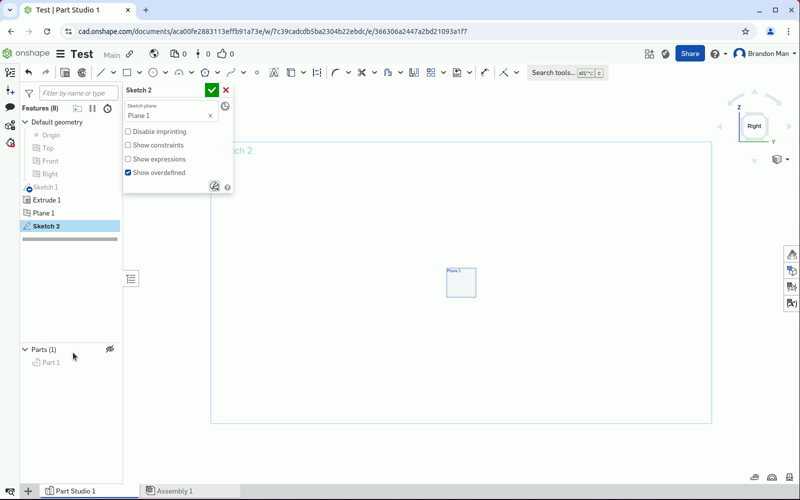
key(l)
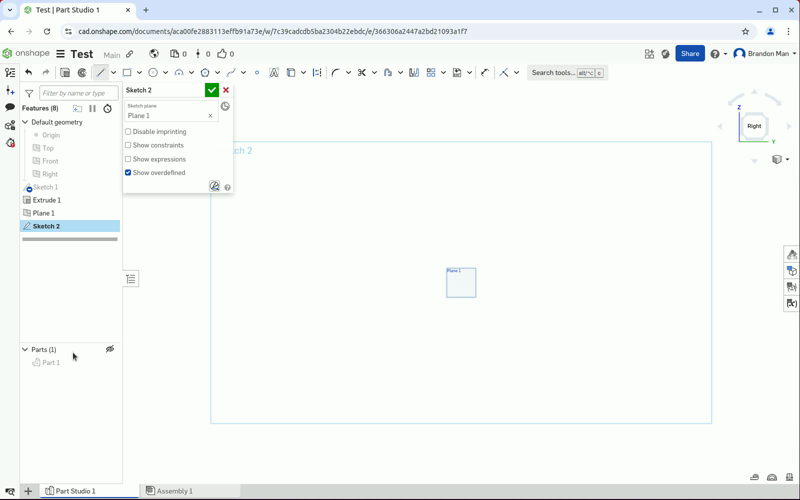
key_down(shift)
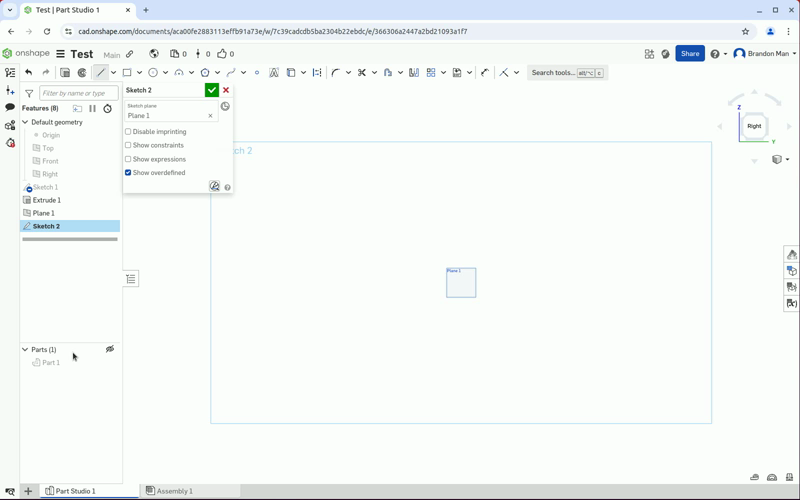
mouse_move(385, 261)
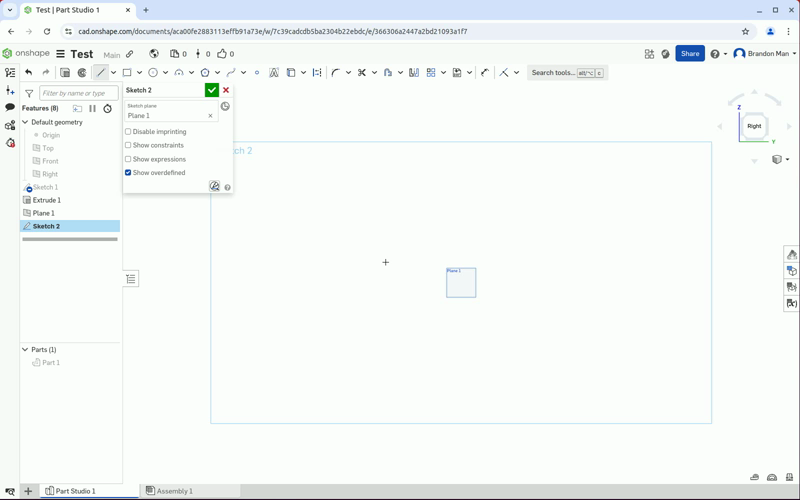
click(385, 261)
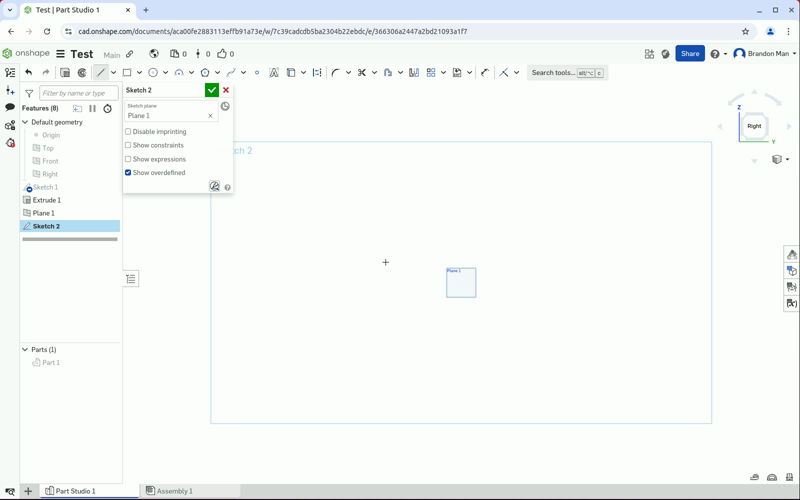
key_up(shift)
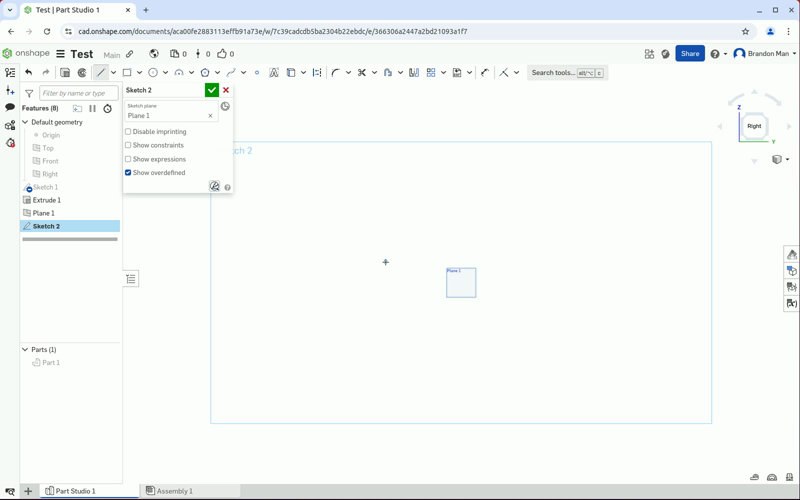
key_down(shift)
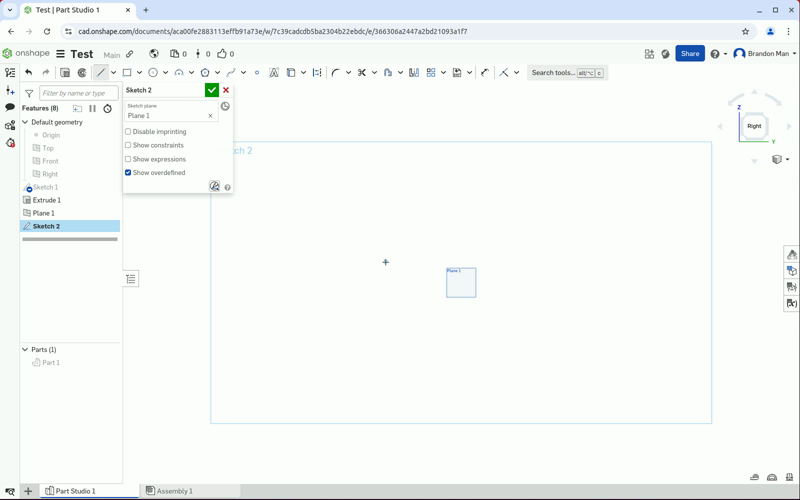
mouse_move(443, 188)
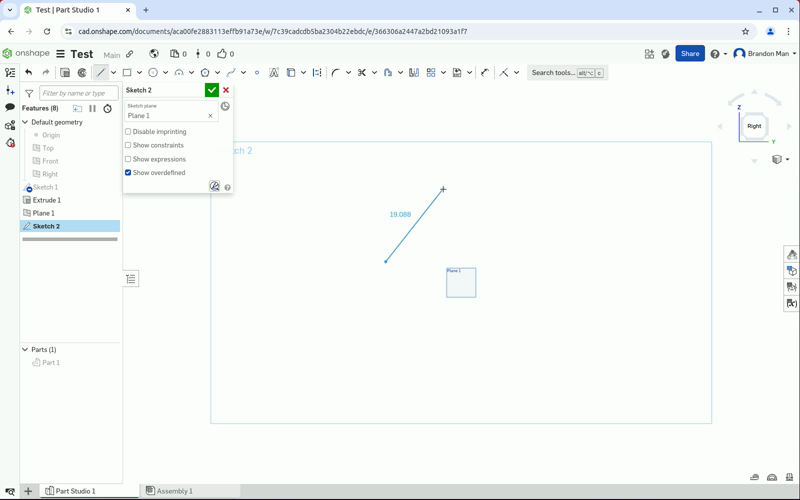
click(443, 188)
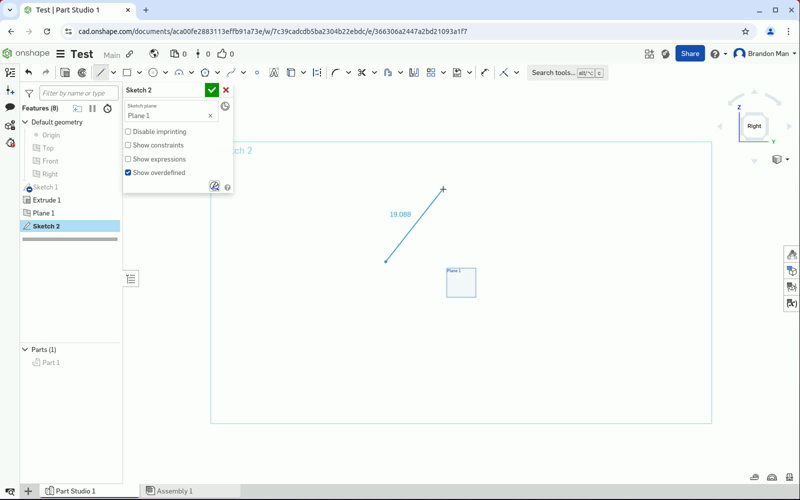
key_up(shift)
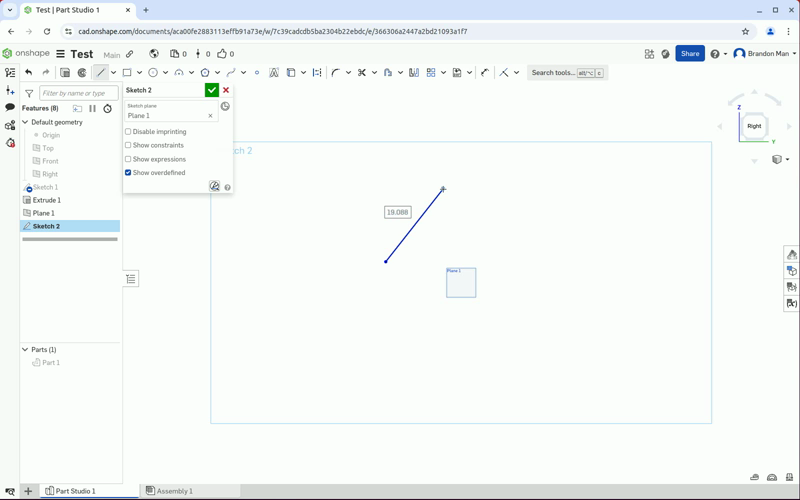
key_down(shift)
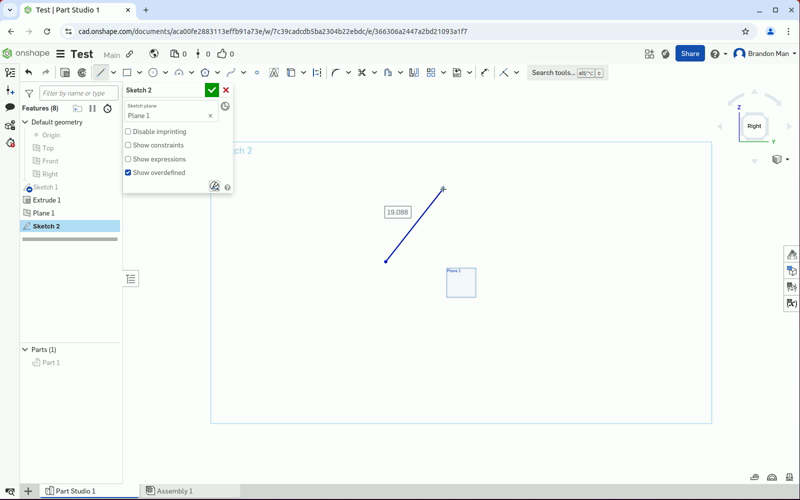
mouse_move(473, 188)
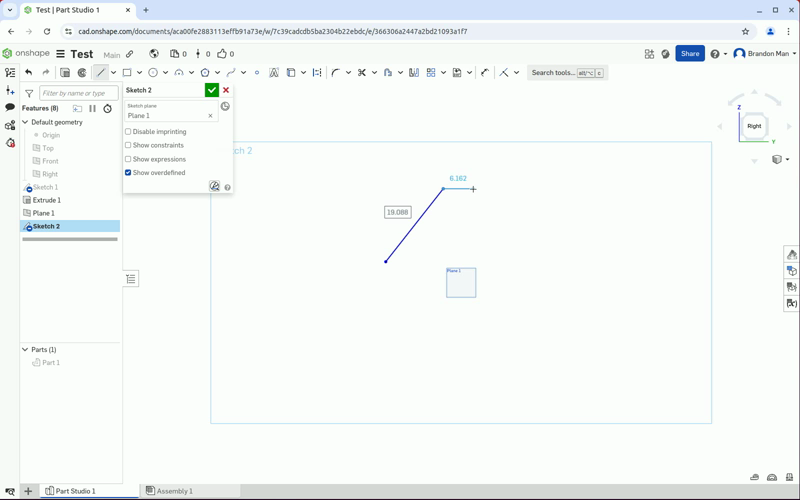
mouse_move(385, 188)
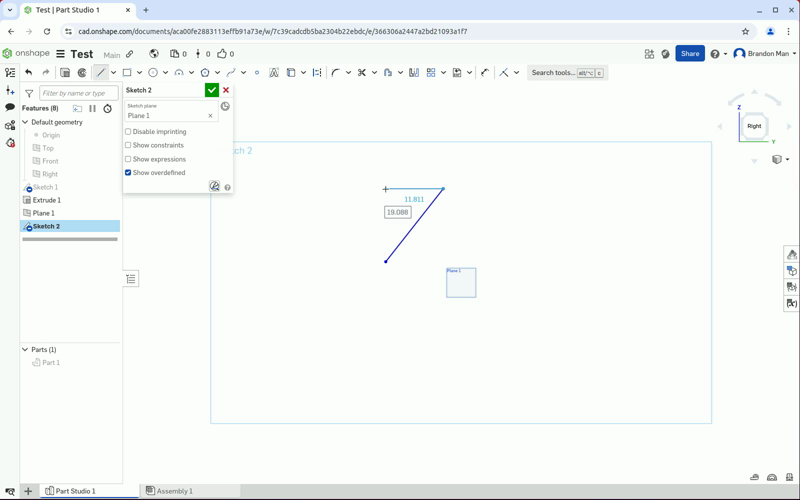
click(385, 188)
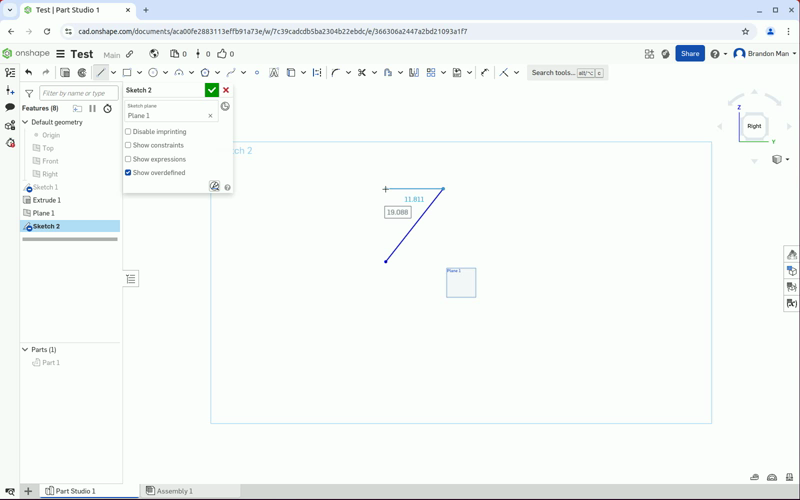
key_up(shift)
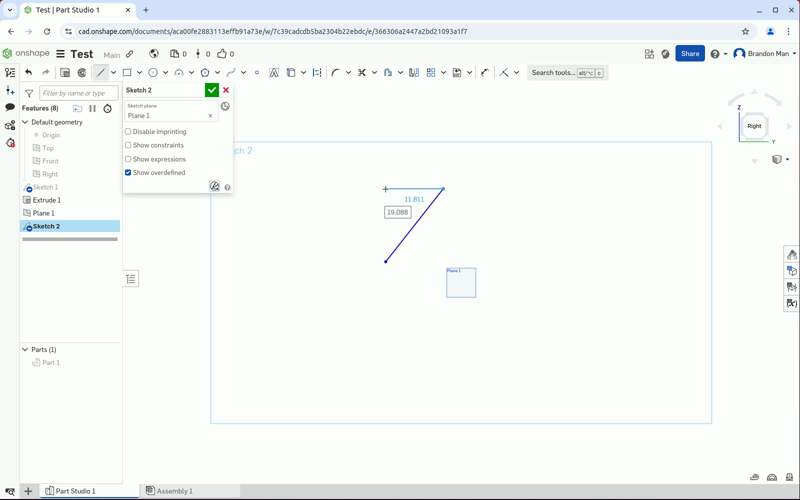
key_down(shift)
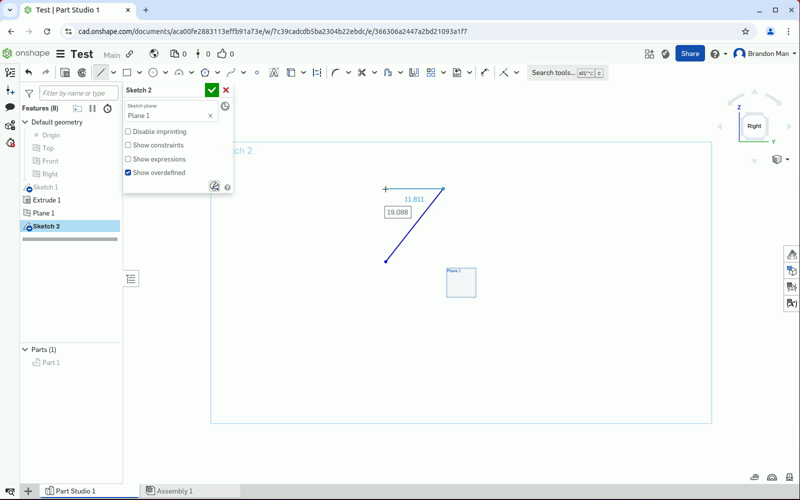
mouse_move(385, 261)
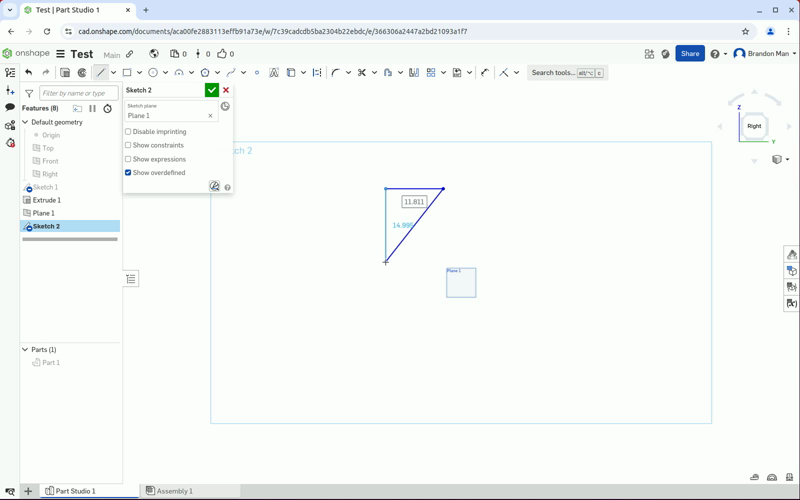
key_up(shift)
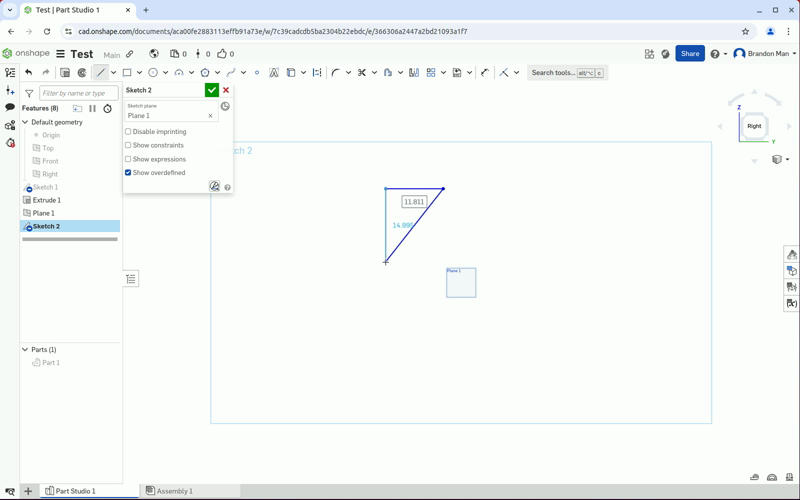
click(385, 261)
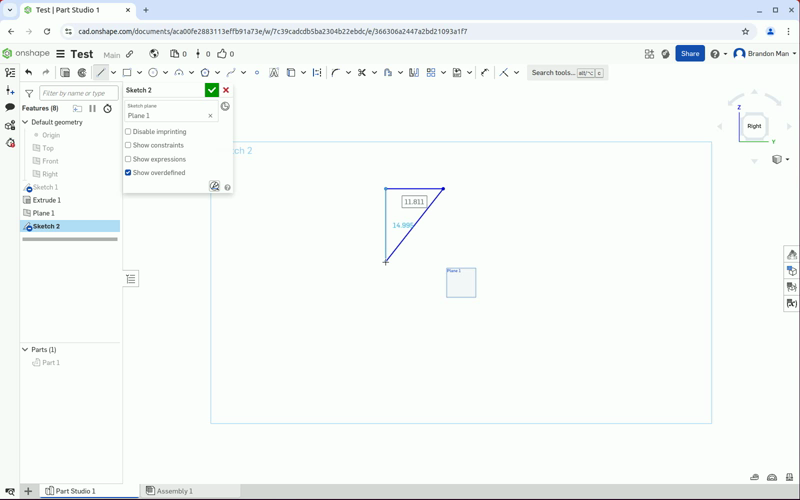
key(esc)
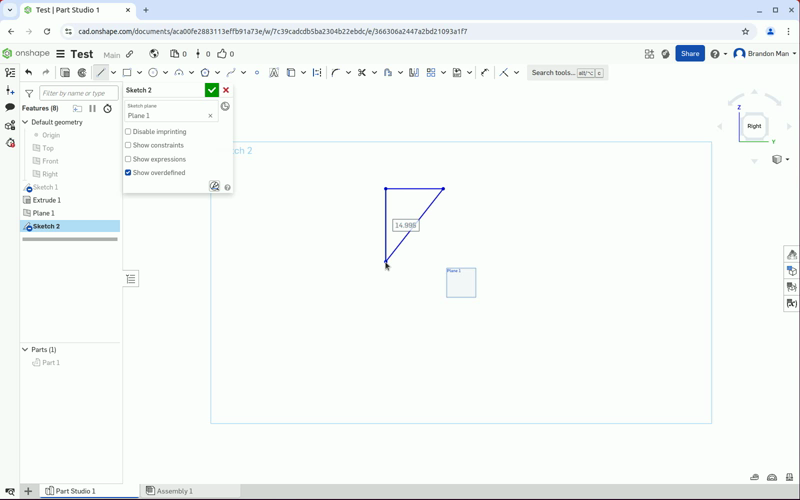
mouse_move(413, 202)
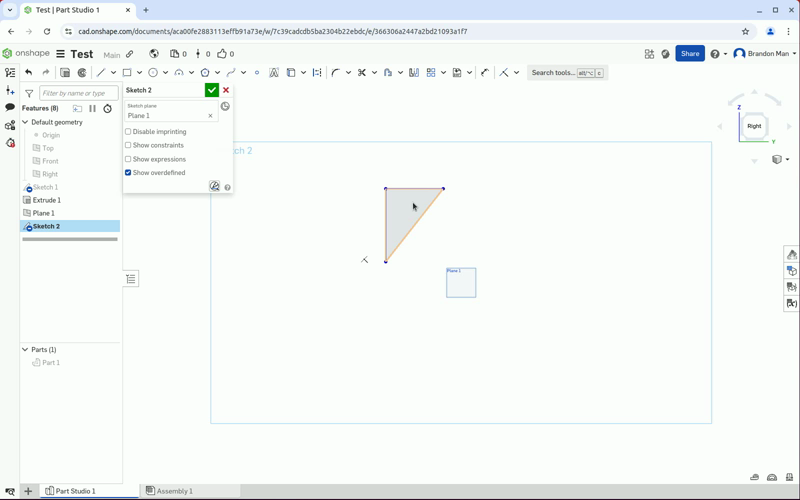
click(413, 202)
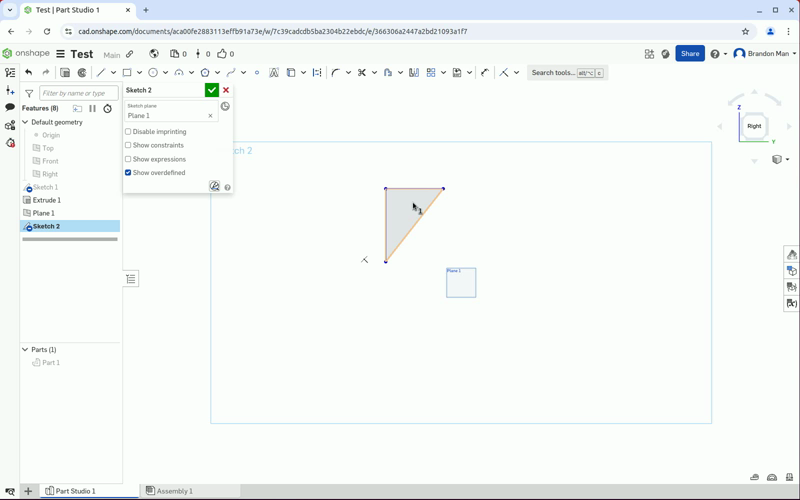
mouse_move(73, 352)
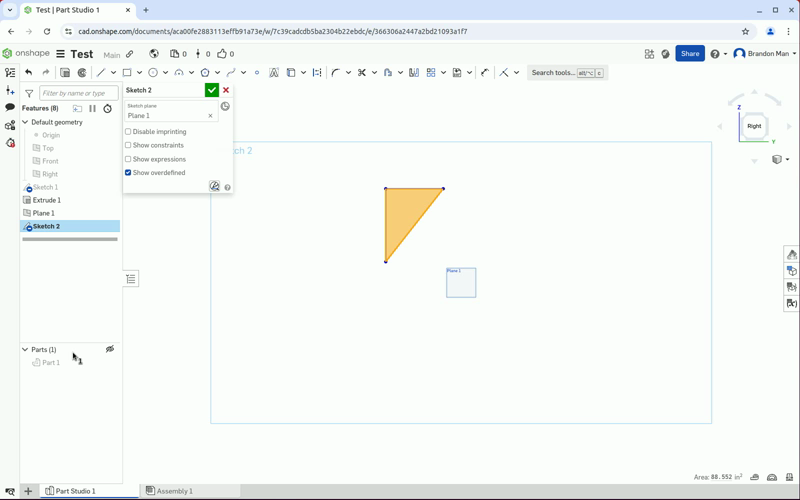
key(shift+y)
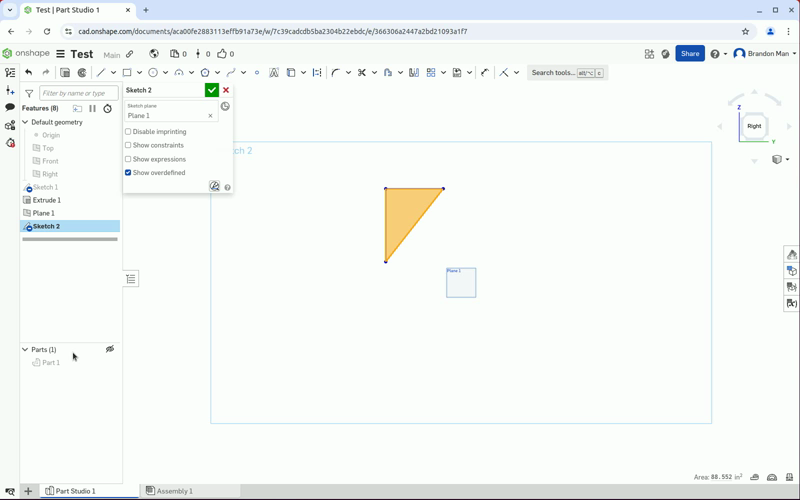
key(shift+e)
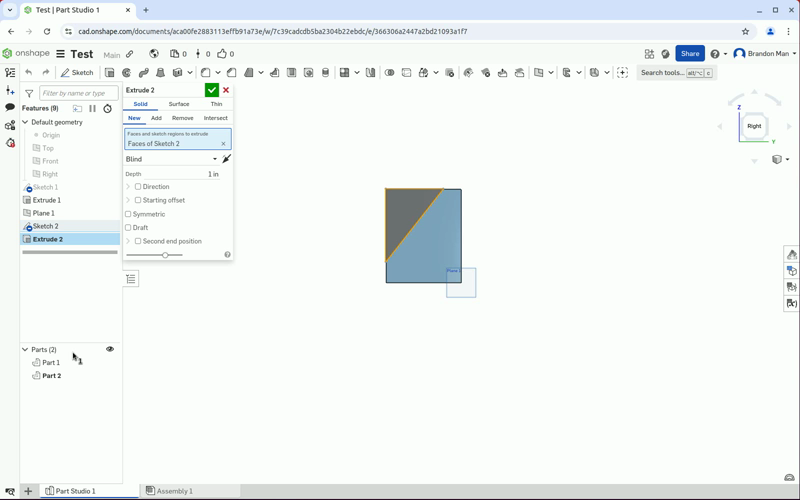
mouse_move(143, 106)
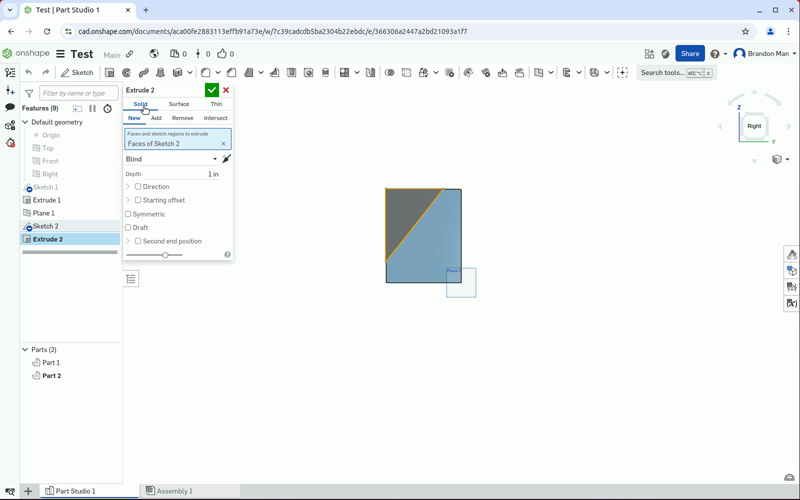
click(143, 106)
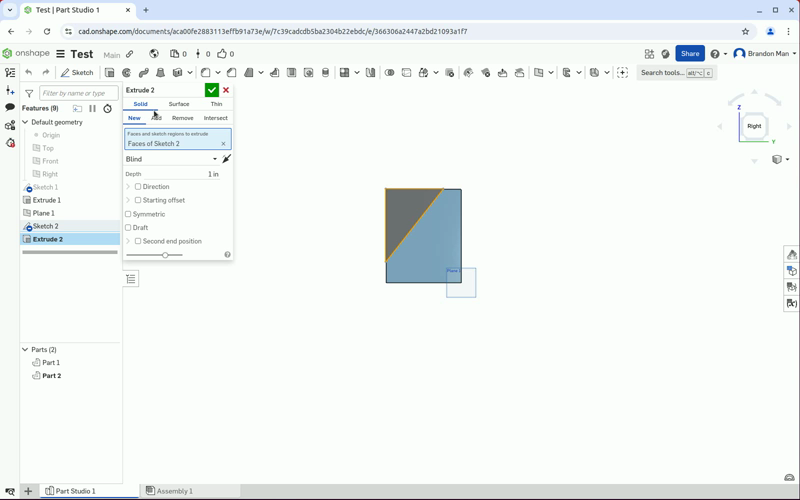
mouse_move(186, 120)
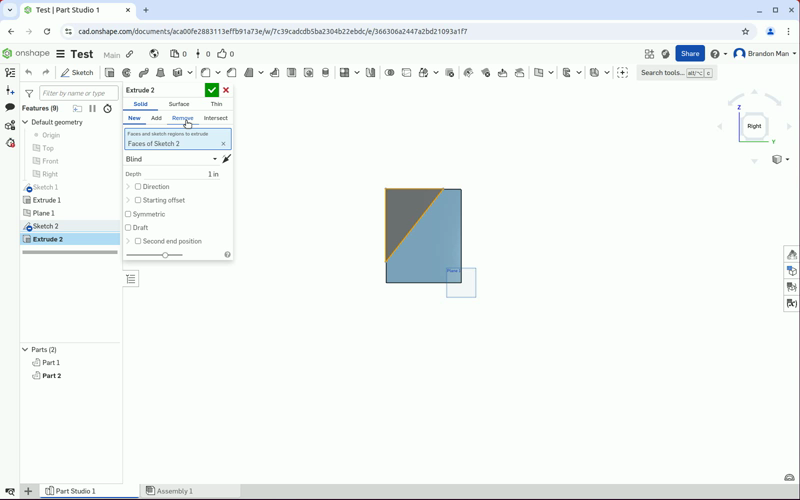
click(186, 120)
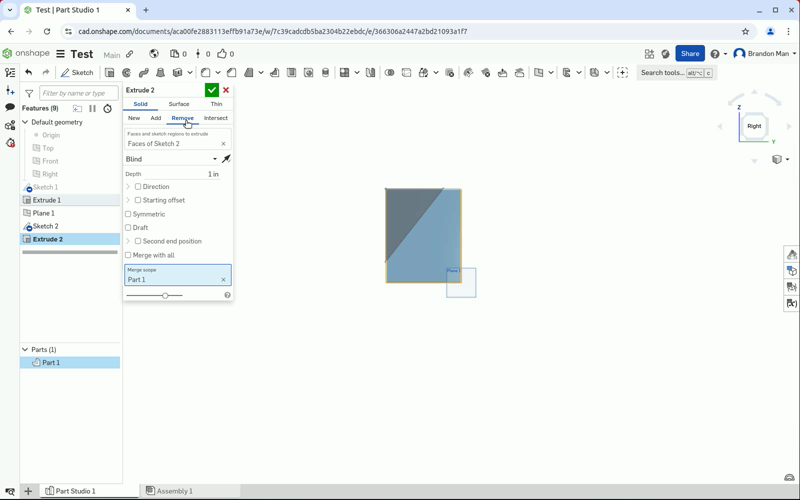
key(tab, 4)
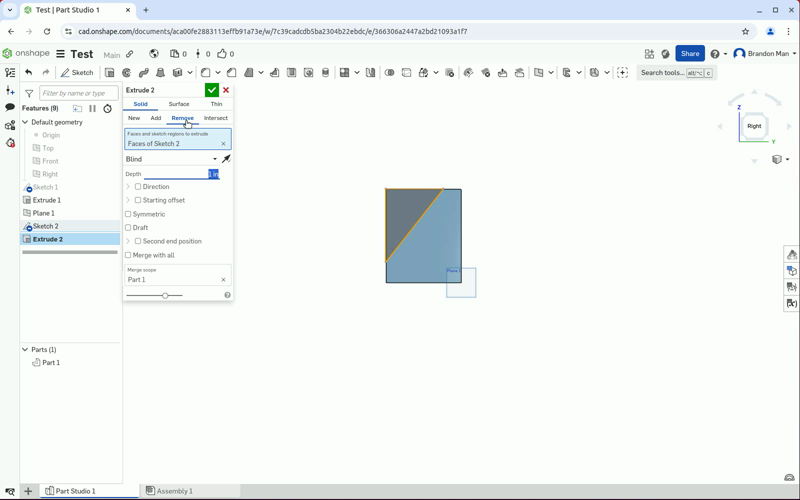
text(15.405)
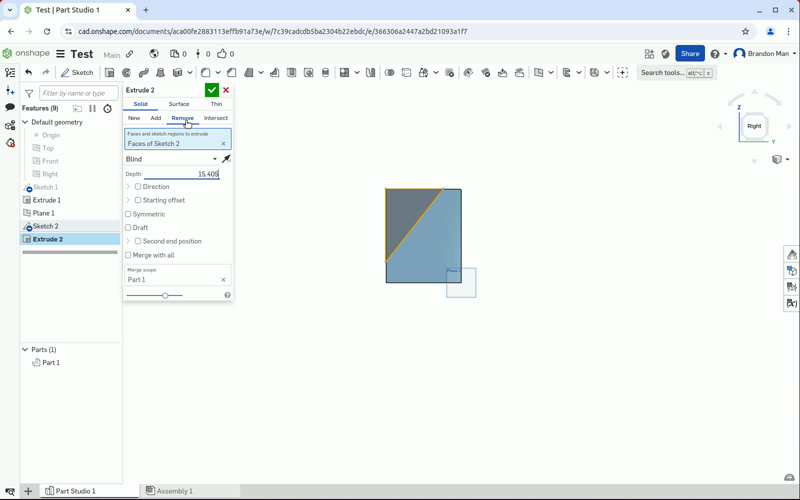
key(tab, 6)
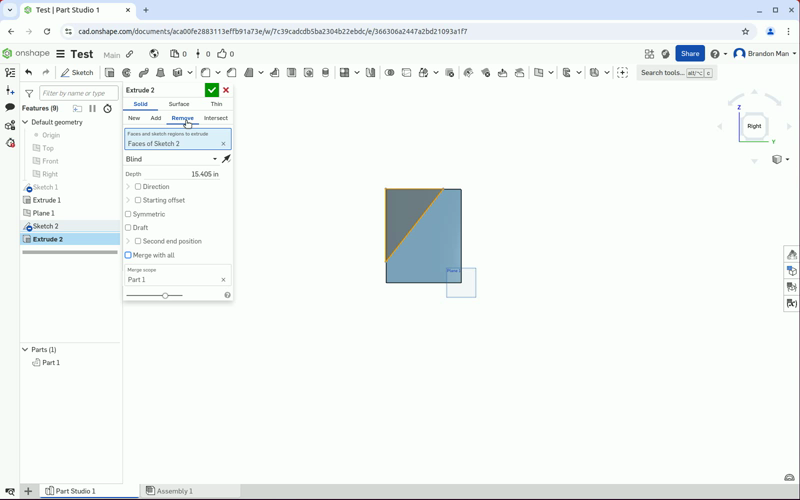
key(space)
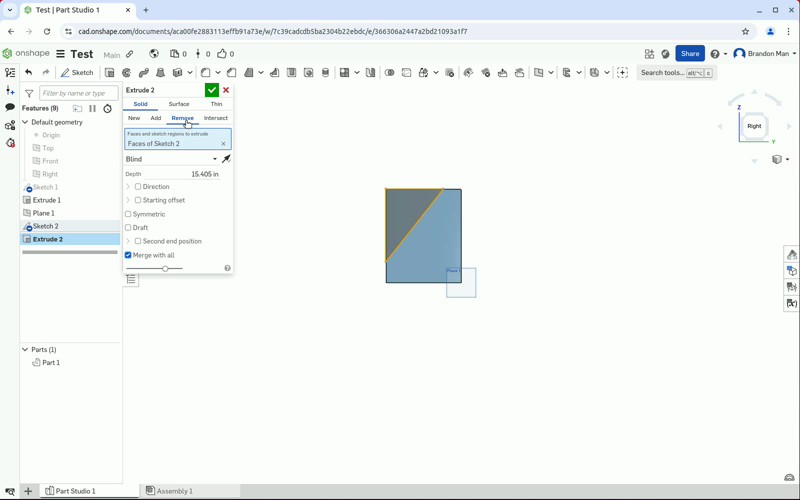
key(enter)
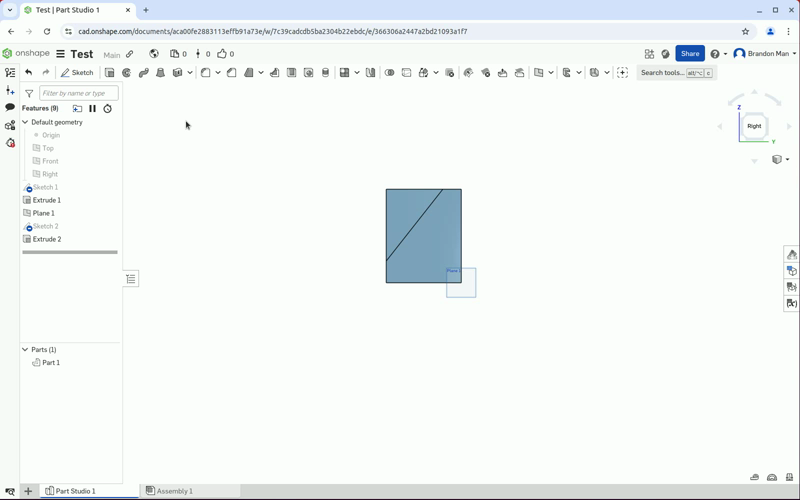
key(shift+h)
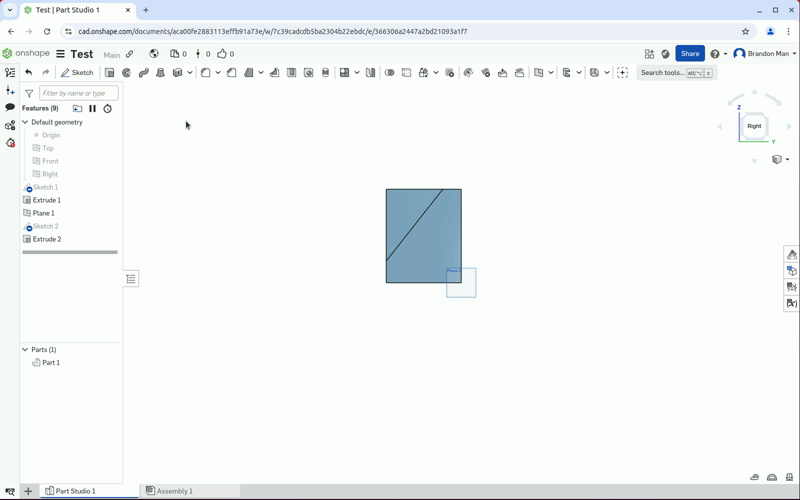
key(shift+h)
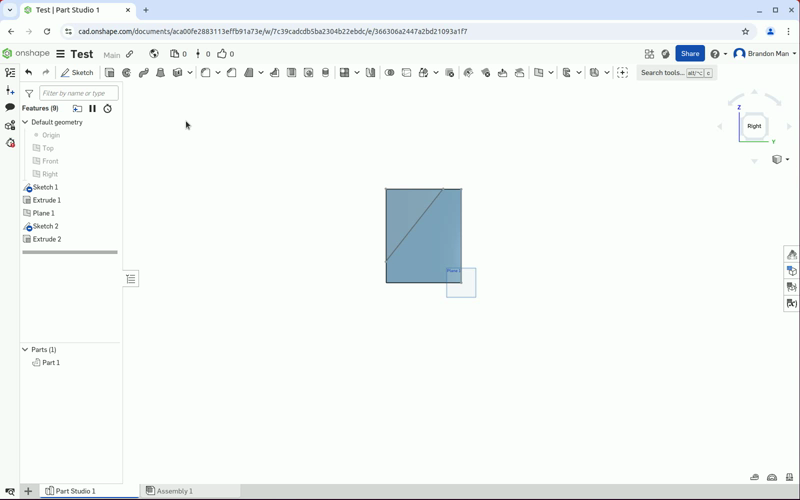
key(shift+7)
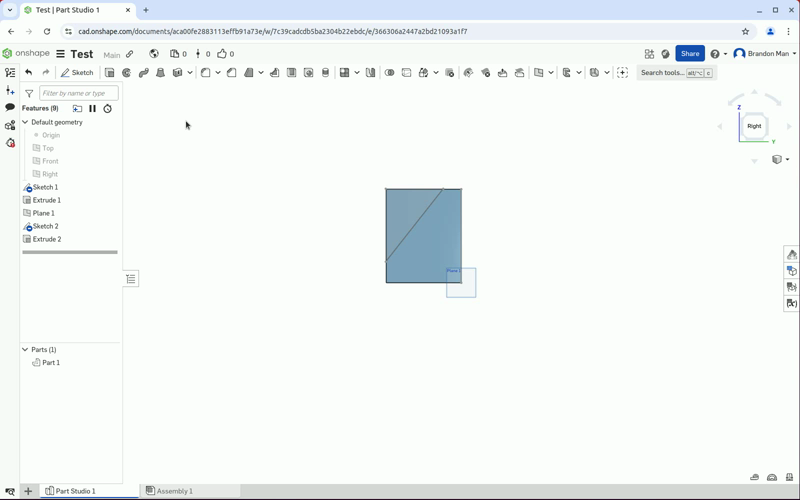
key(right, 2)
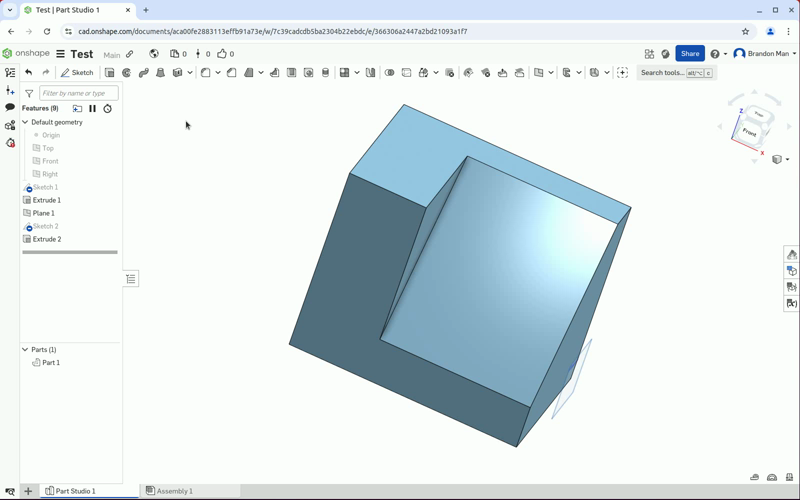
key(down, 2)
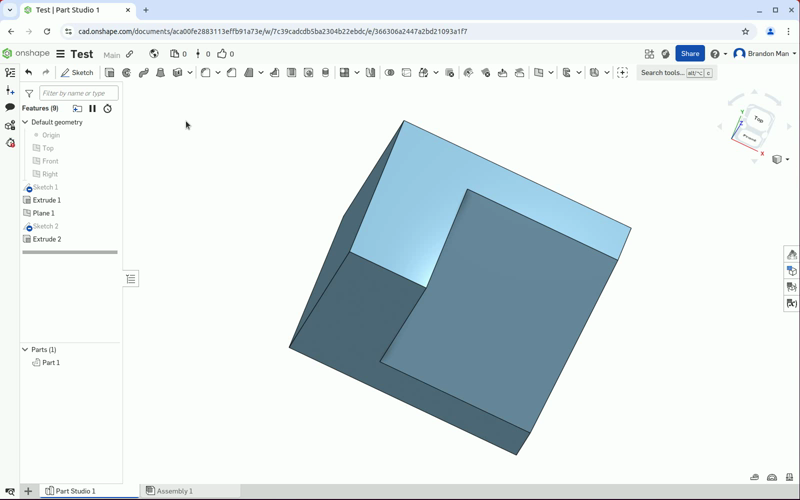
key(up, 2)
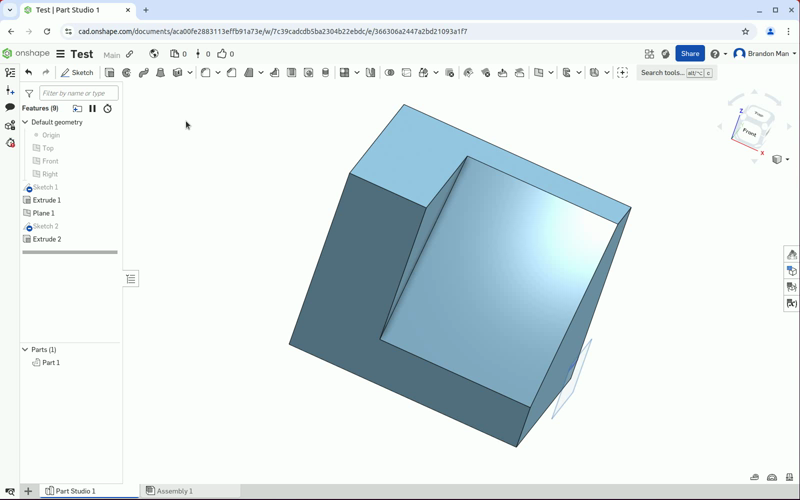
key(left, 2)
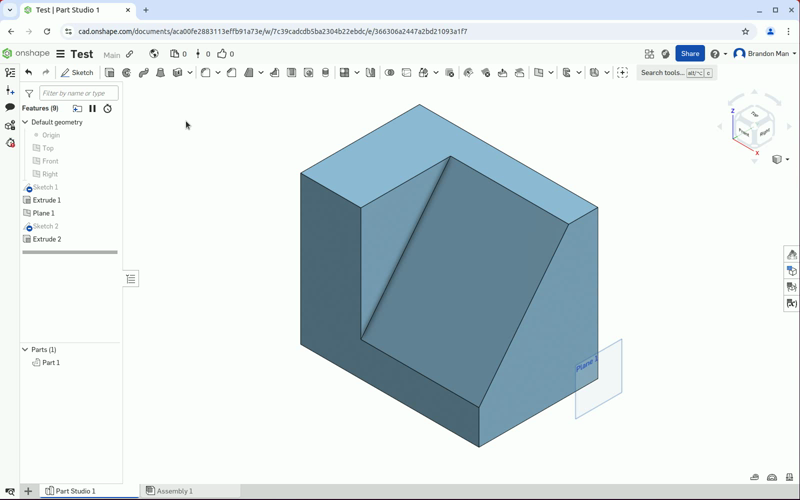
mouse_move(73, 189)
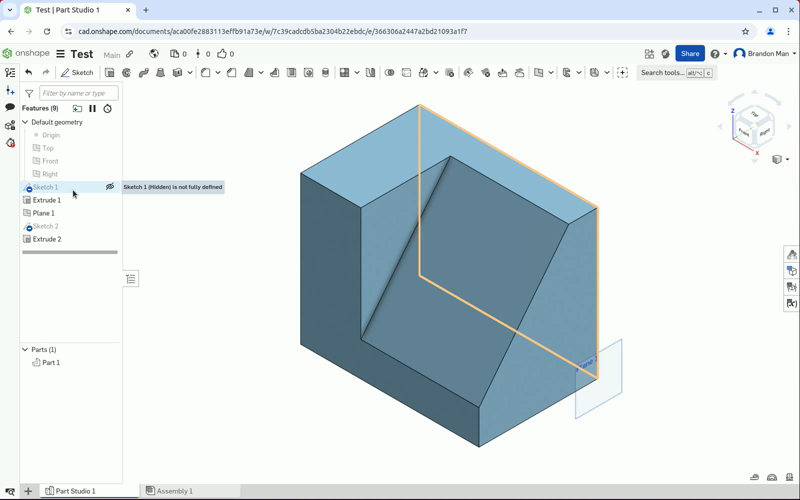
click(73, 189)